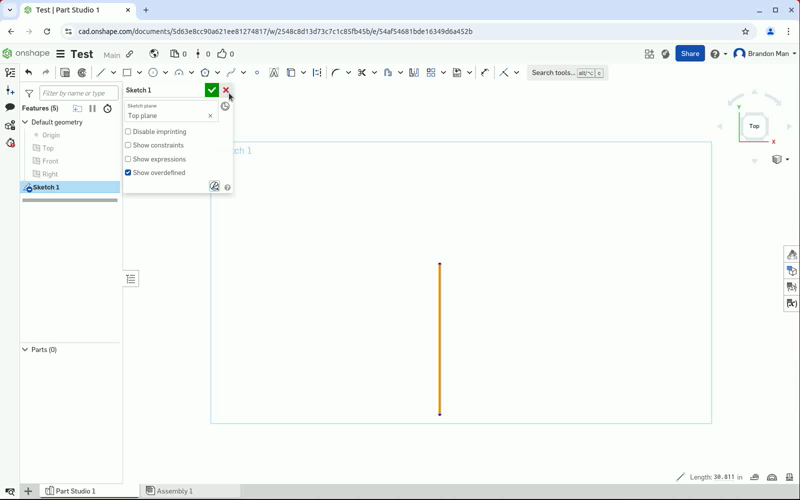
key(shift+h)
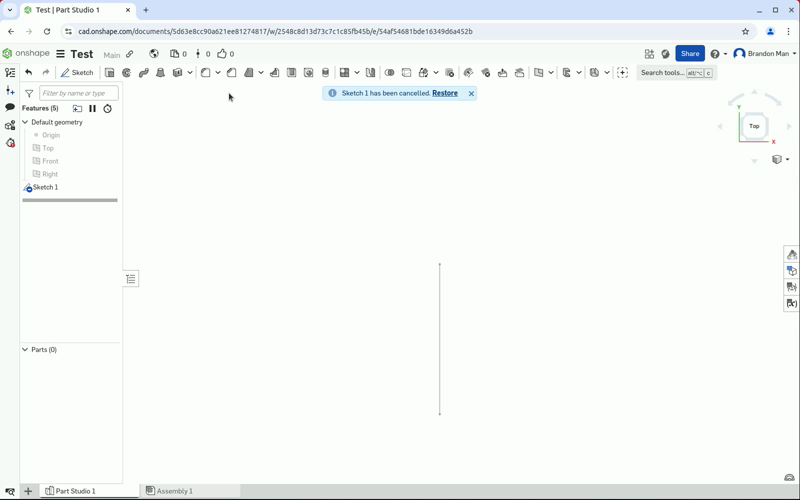
mouse_move(73, 352)
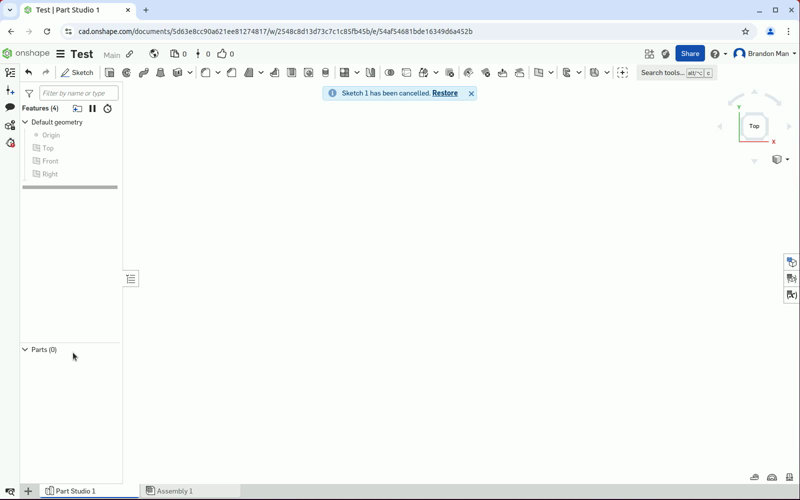
key(y)
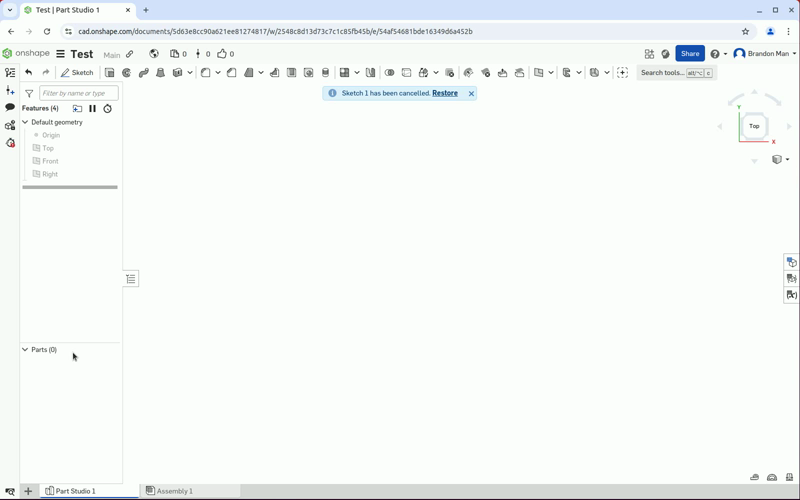
key(shift+p)
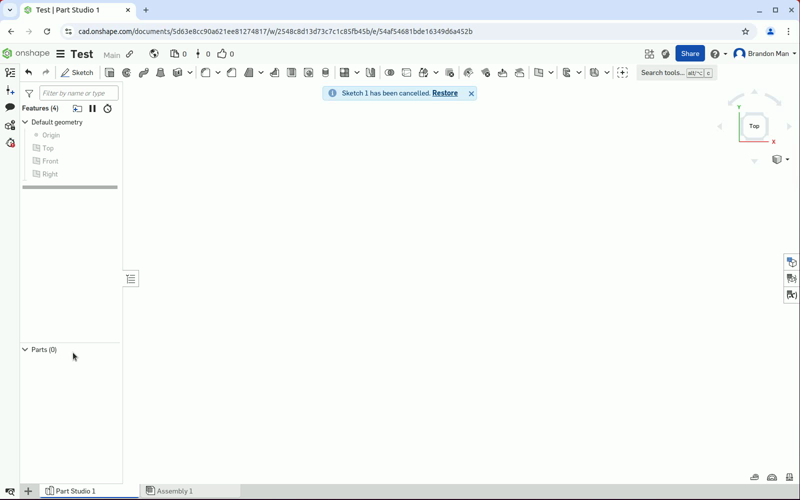
key(space)
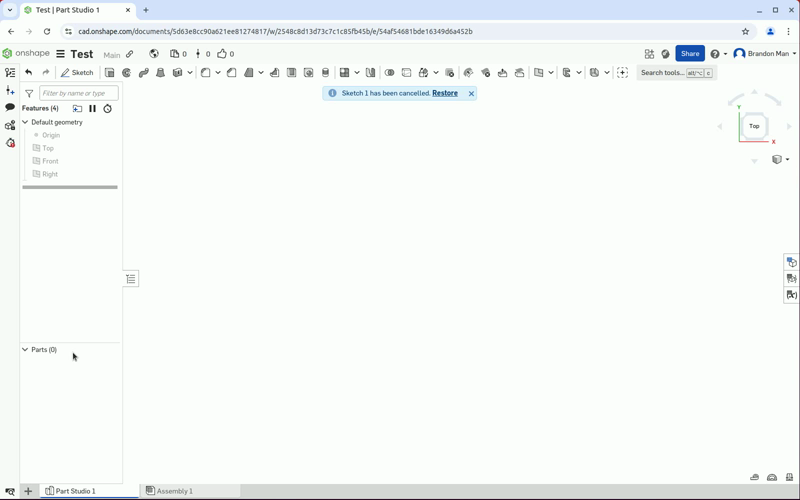
key_down(shift)
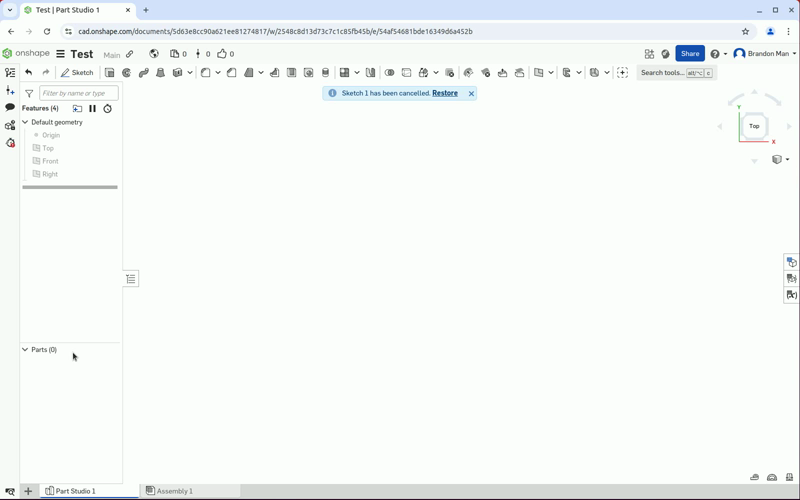
key(up)
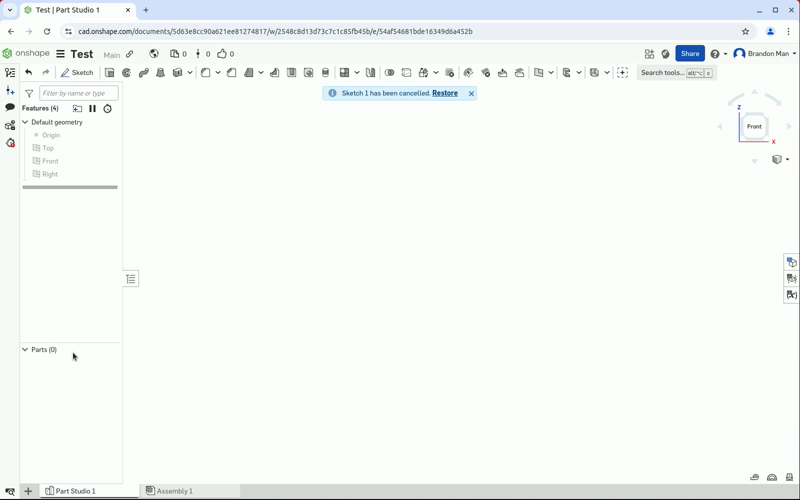
key_up(shift)
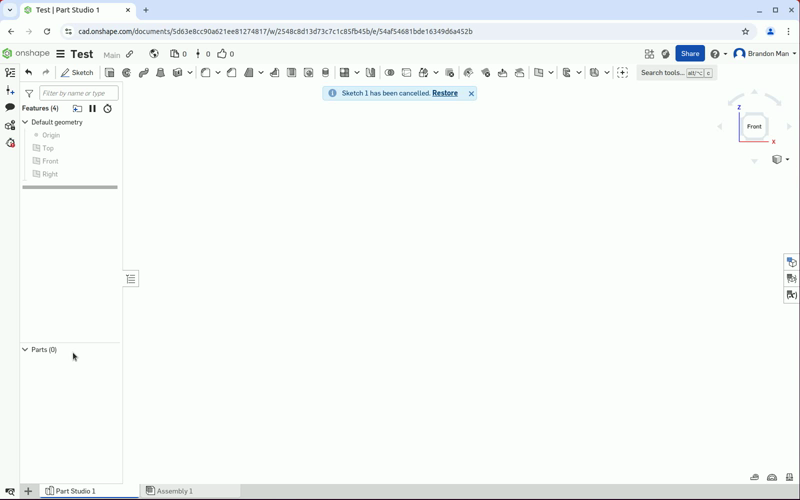
mouse_move(73, 352)
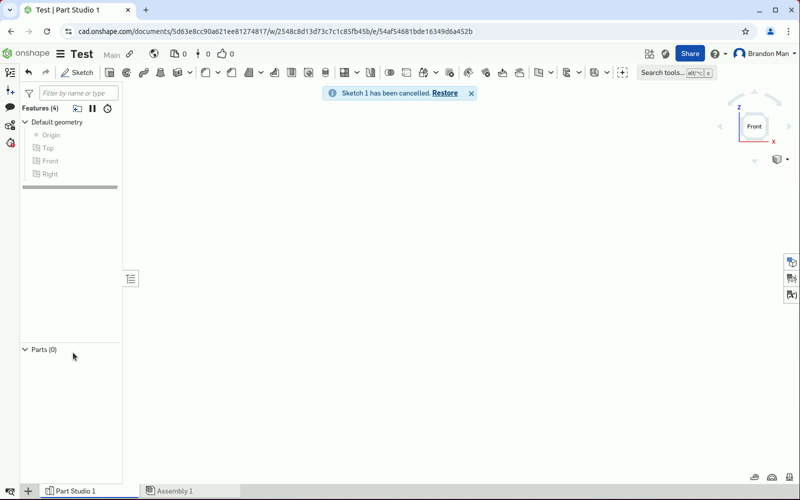
key(shift+y)
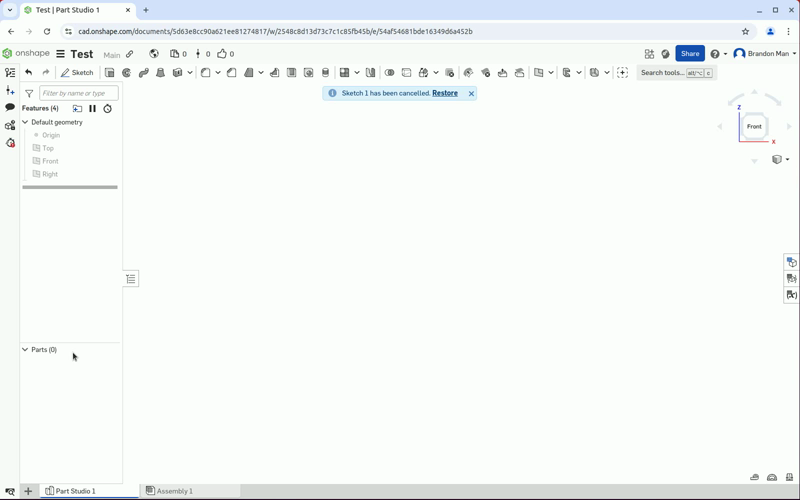
key(shift+s)
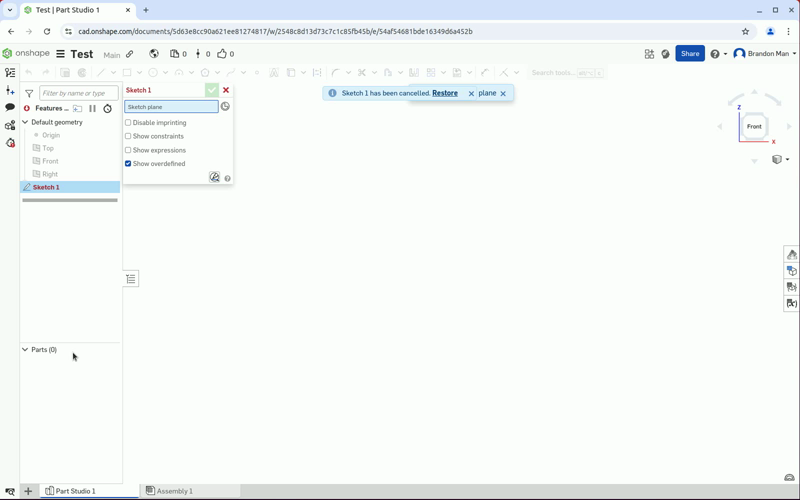
mouse_move(73, 163)
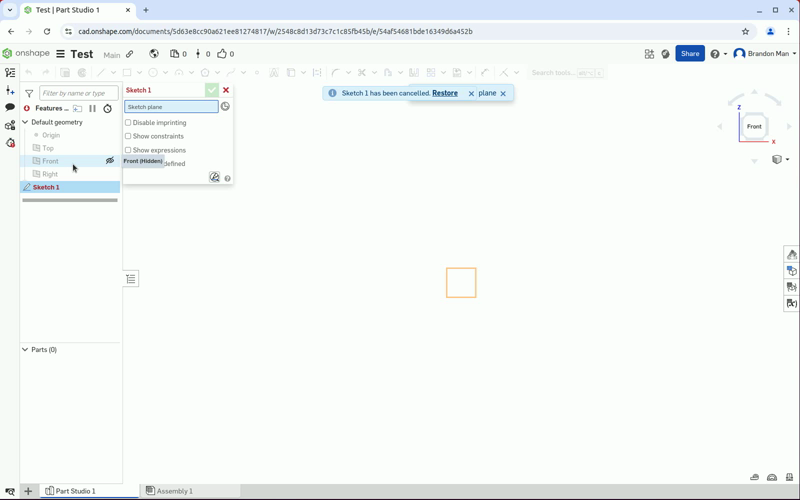
click(73, 163)
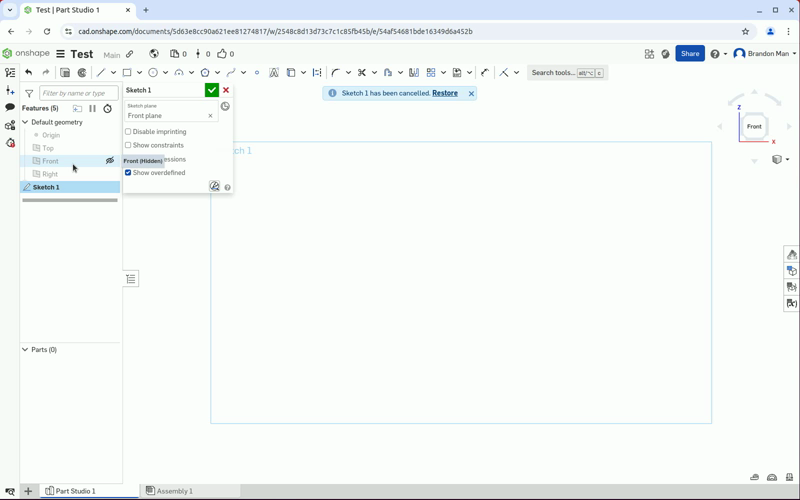
mouse_move(73, 352)
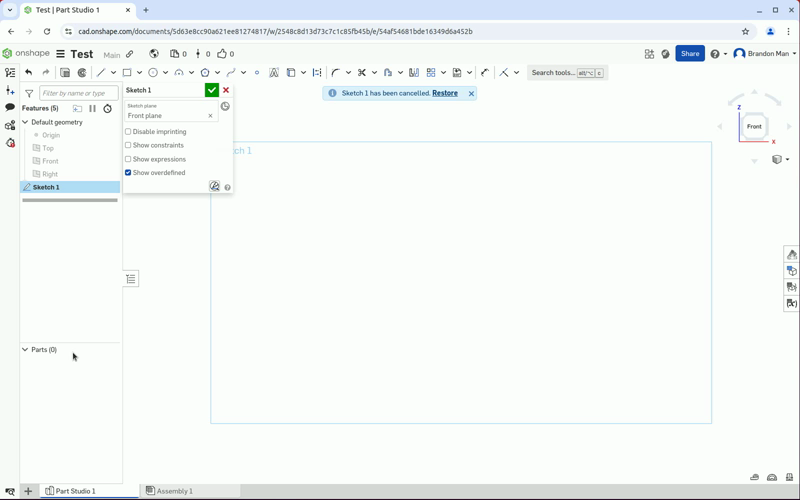
key(y)
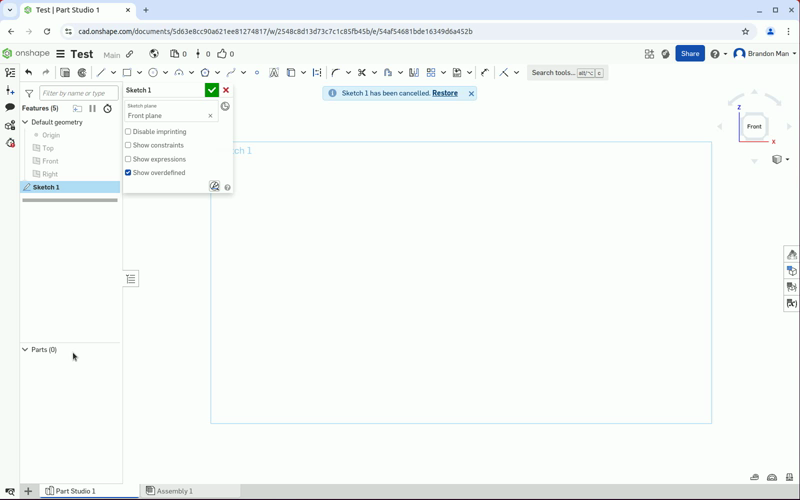
key(c)
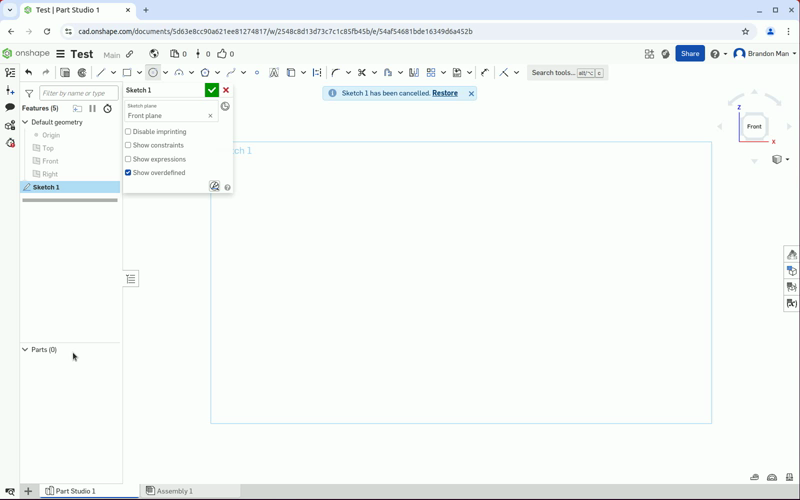
key_down(shift)
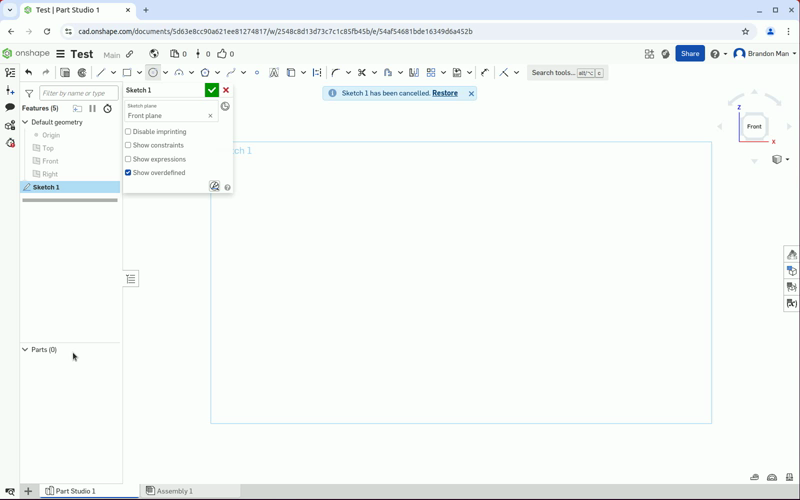
mouse_move(461, 282)
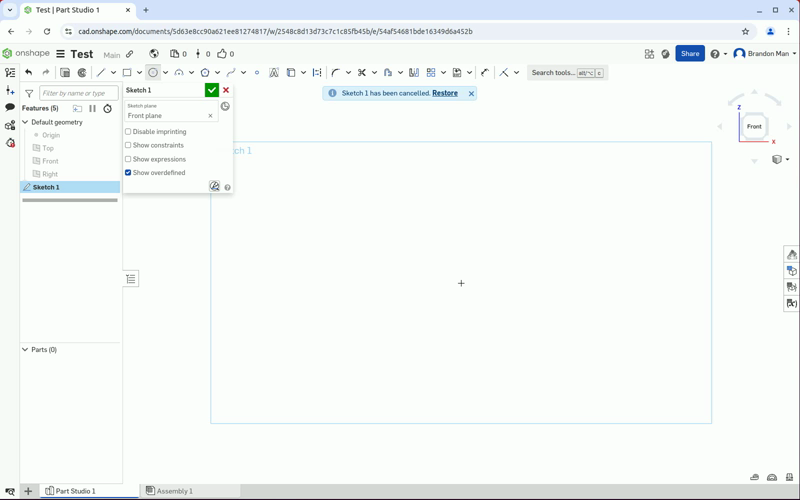
click(461, 282)
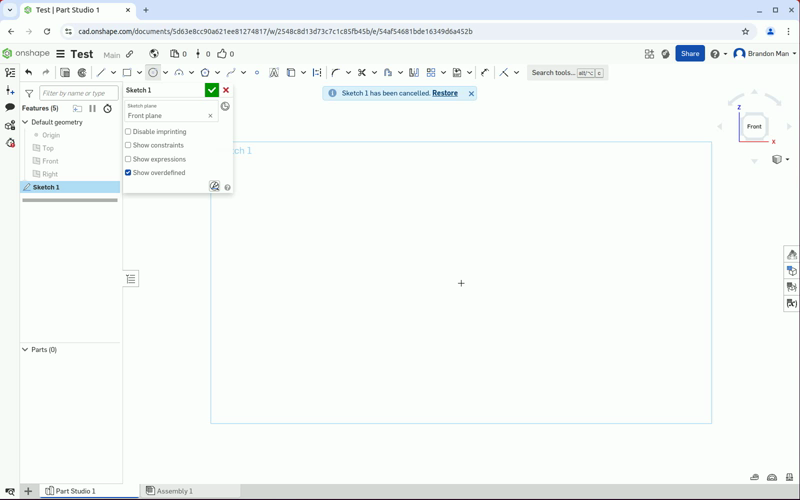
key_up(shift)
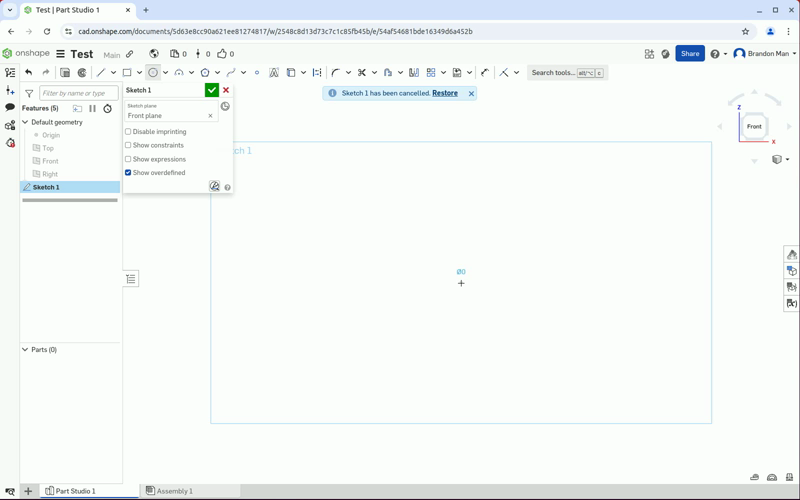
mouse_move(497, 282)
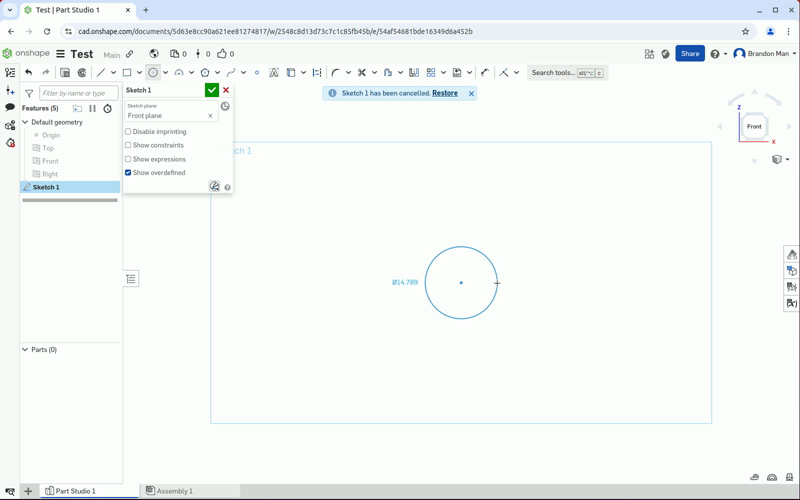
click(497, 282)
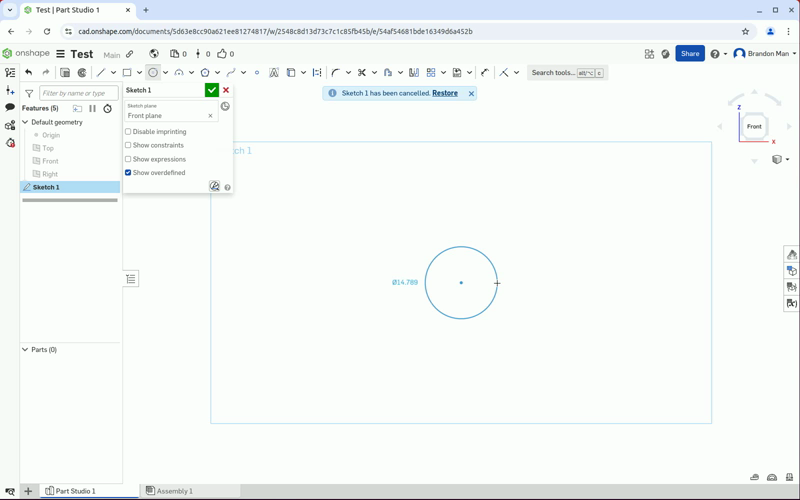
key(esc)
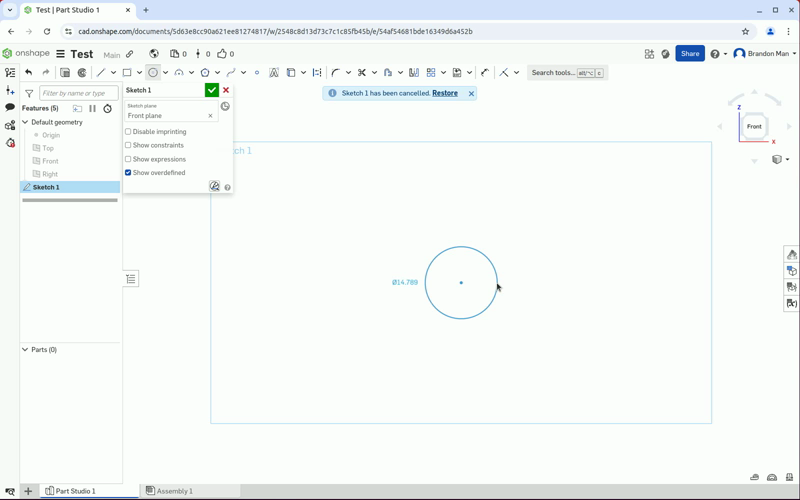
key(c)
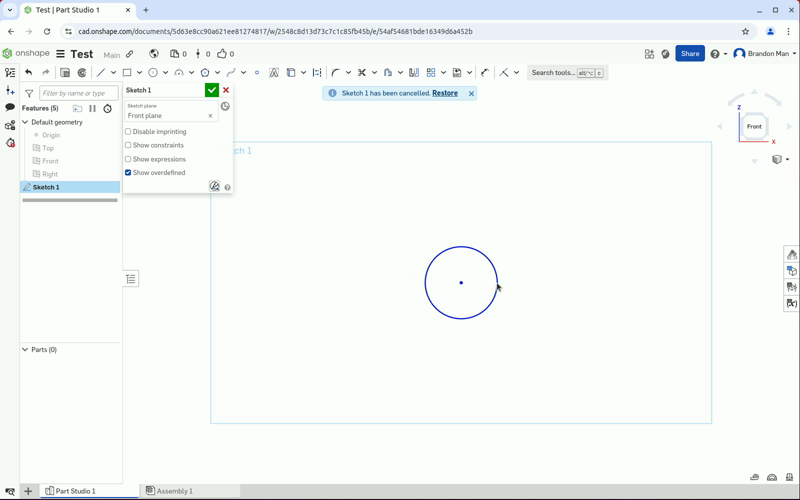
key_down(shift)
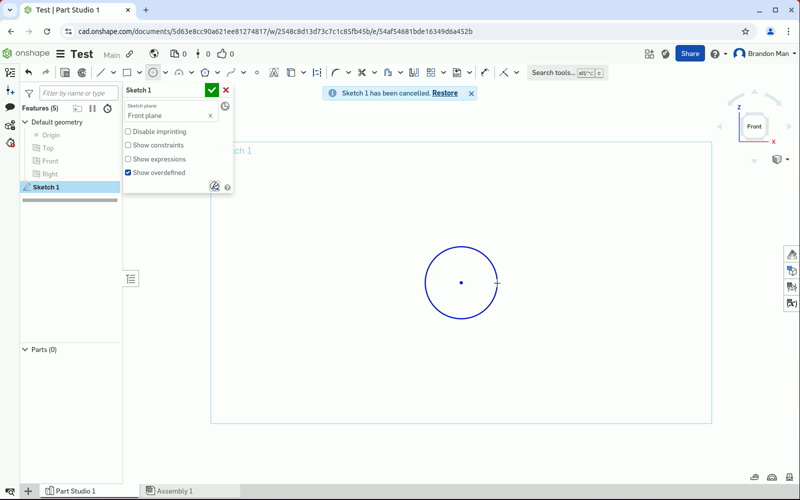
mouse_move(461, 282)
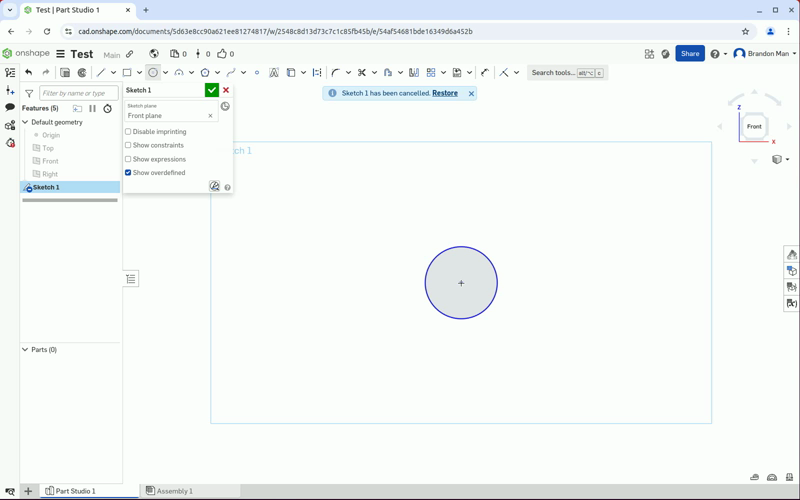
click(461, 282)
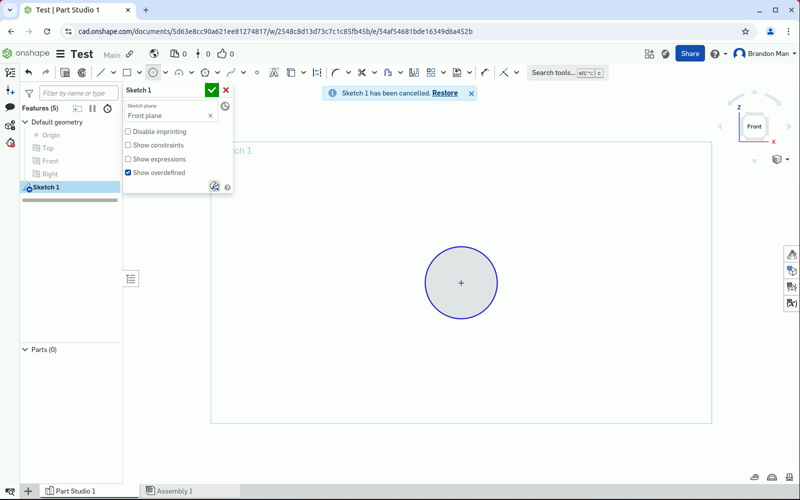
key_up(shift)
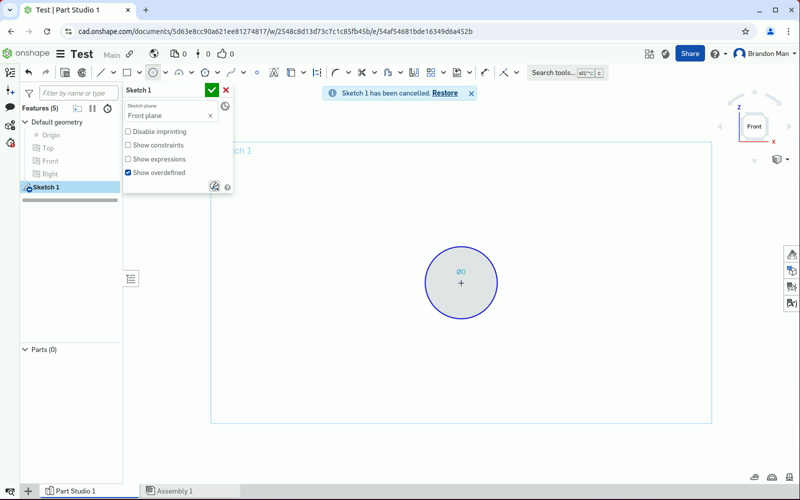
mouse_move(479, 282)
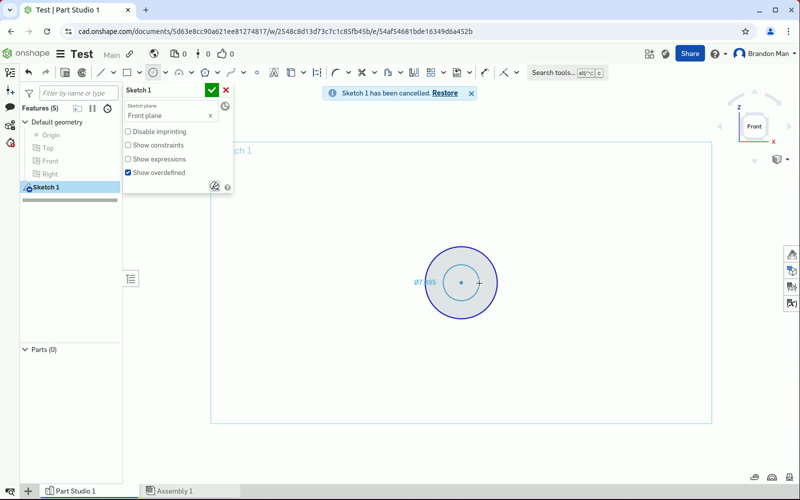
click(479, 282)
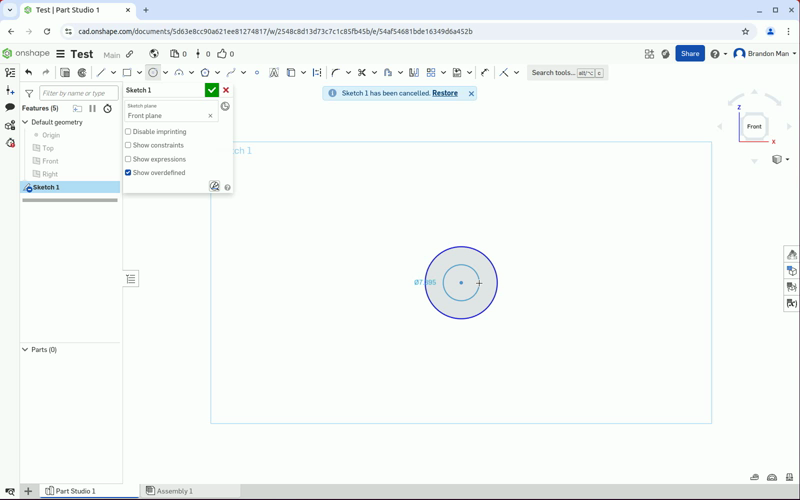
key(esc)
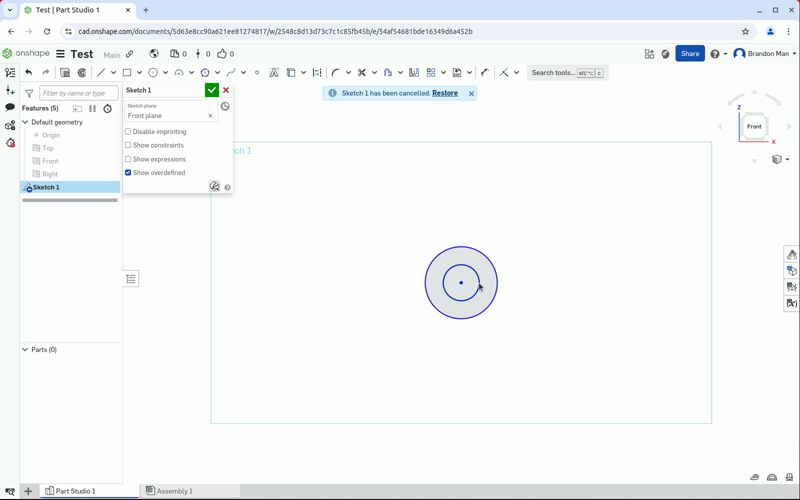
mouse_move(431, 292)
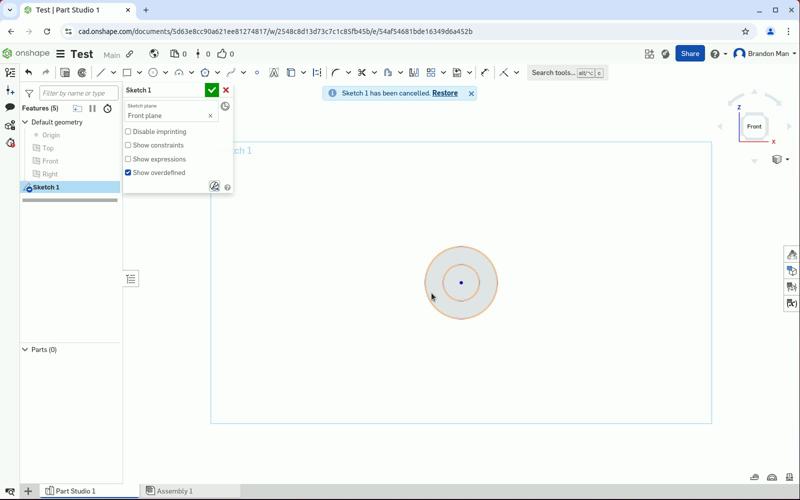
click(431, 292)
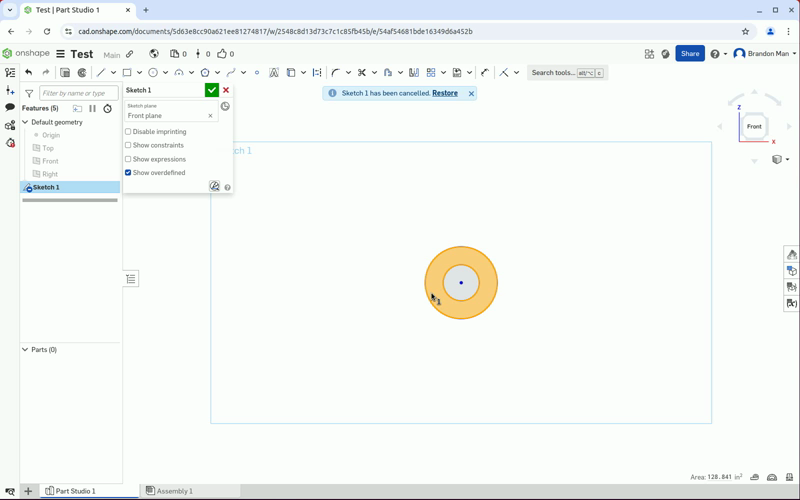
mouse_move(73, 352)
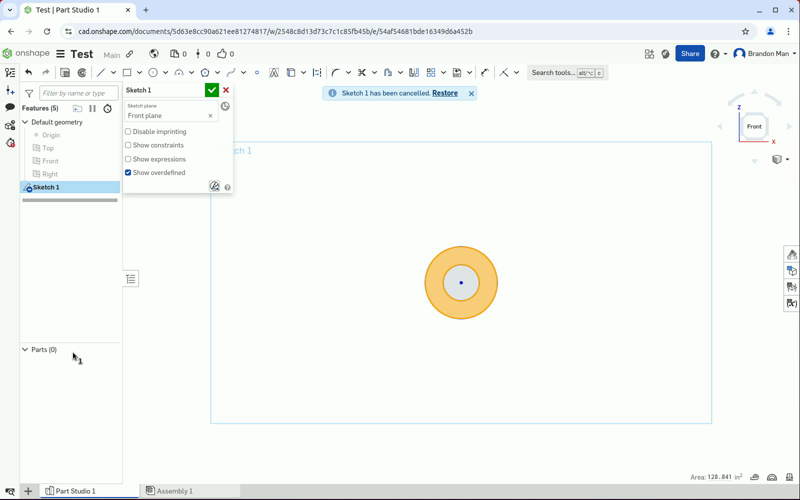
key(shift+y)
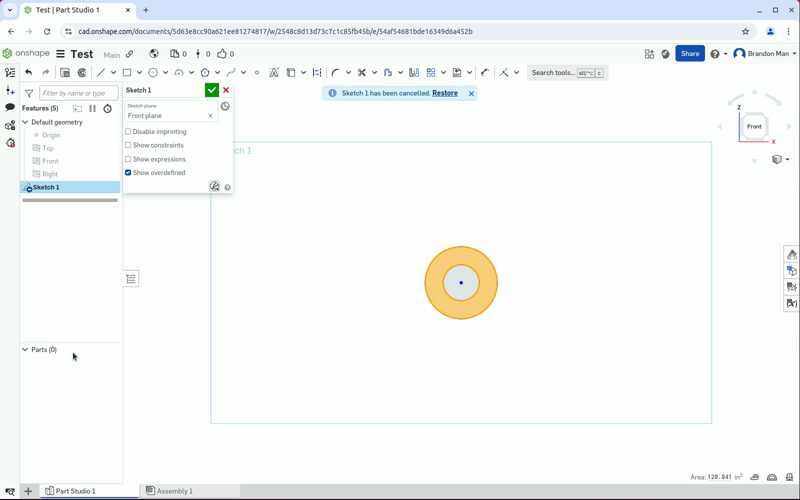
key(shift+e)
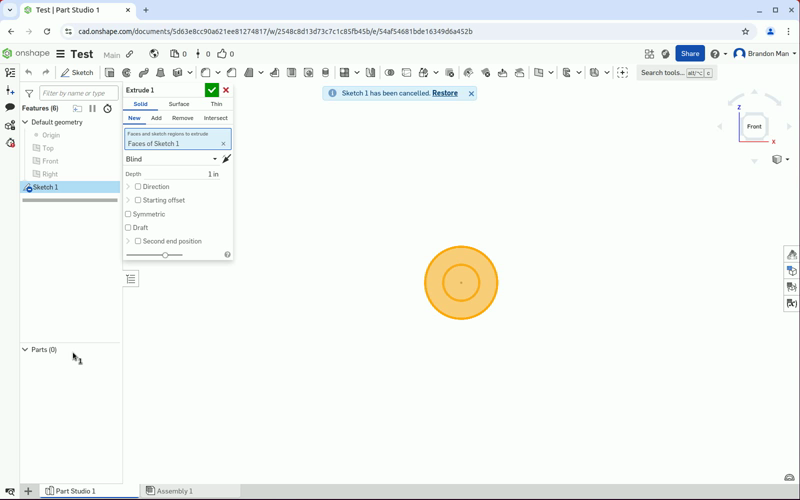
mouse_move(143, 106)
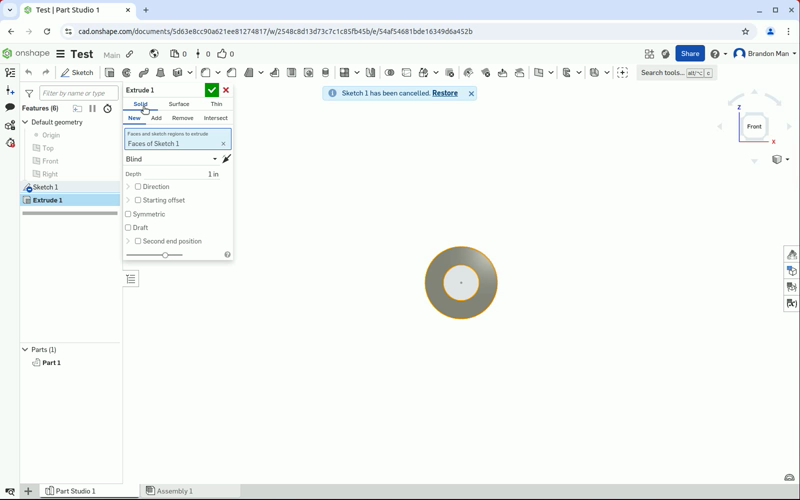
click(143, 106)
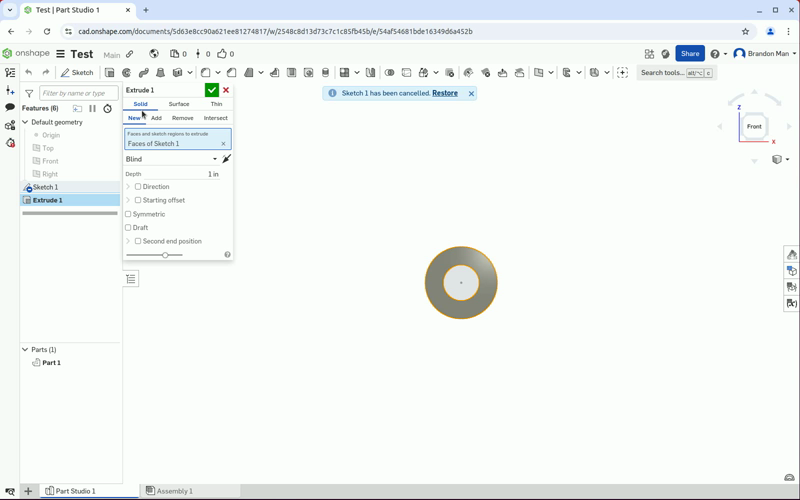
mouse_move(137, 120)
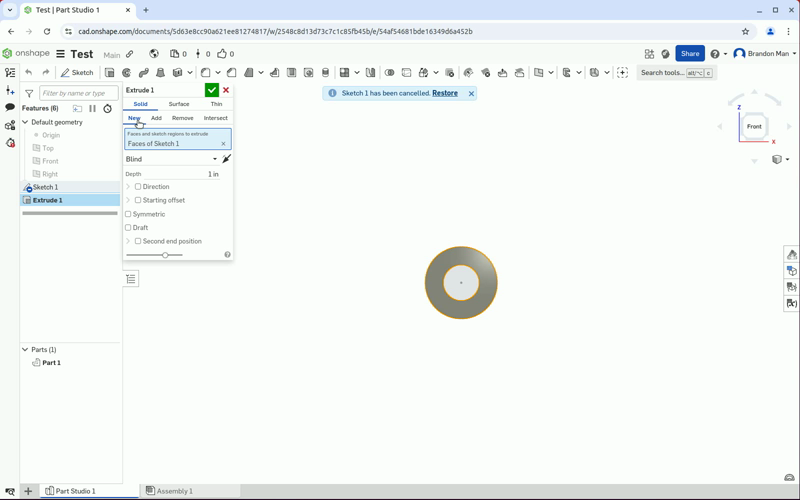
click(137, 120)
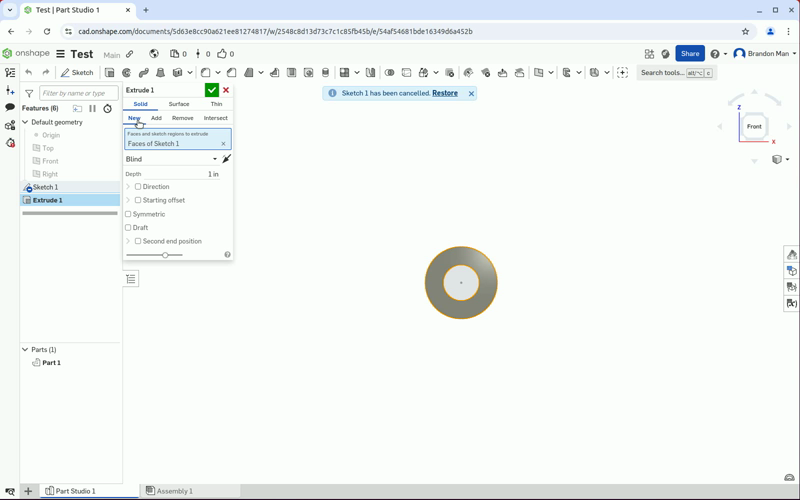
key(tab, 4)
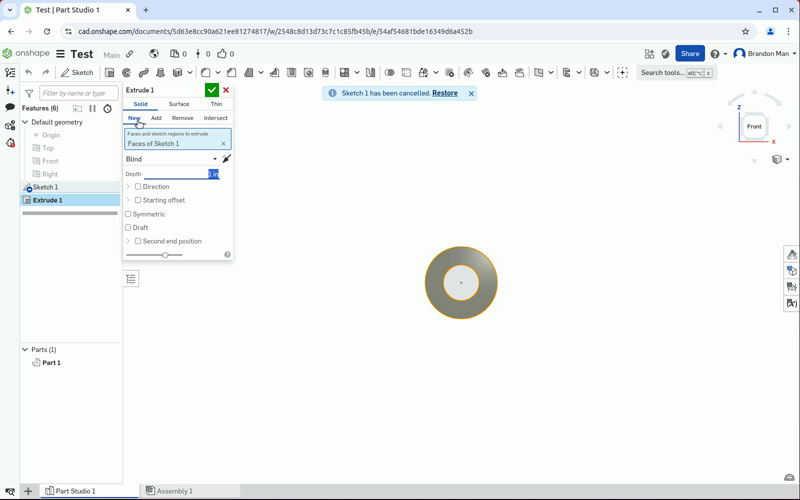
text(3.611)
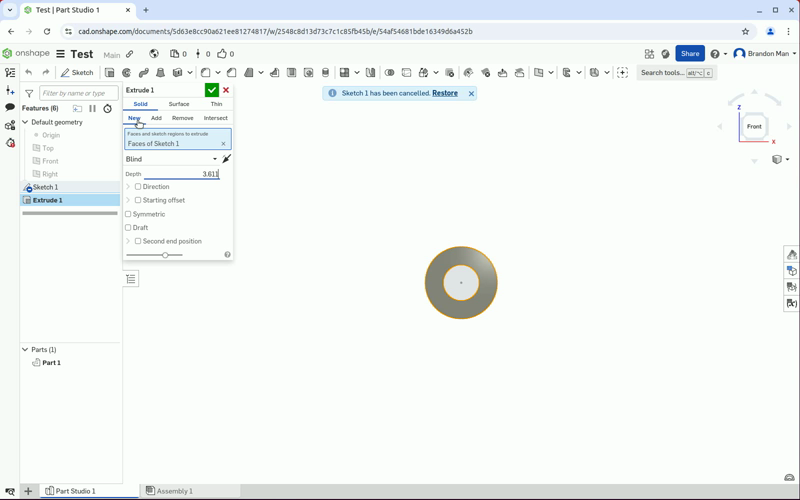
key(enter)
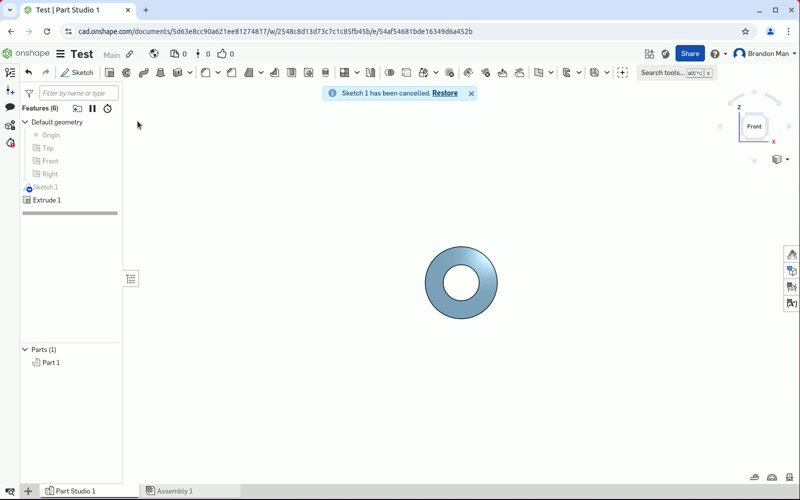
key(shift+h)
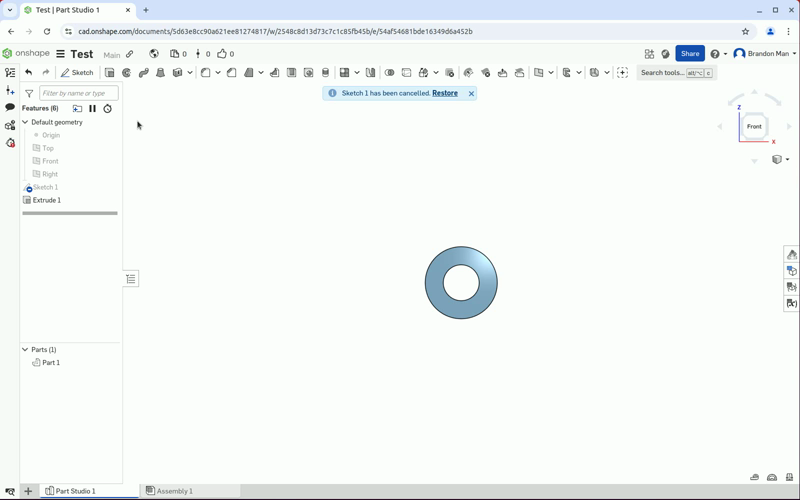
key(shift+h)
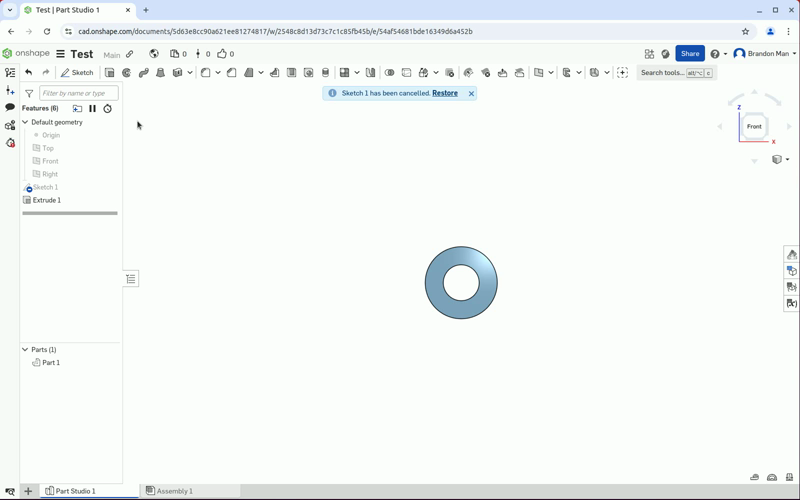
mouse_move(73, 189)
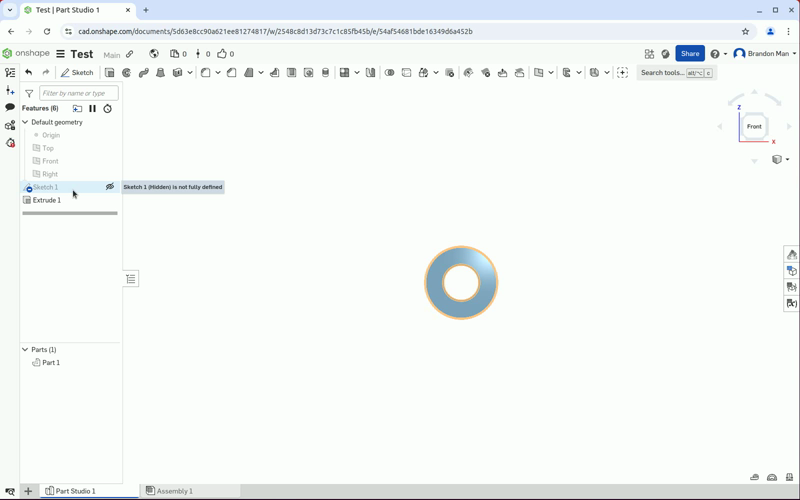
click(73, 189)
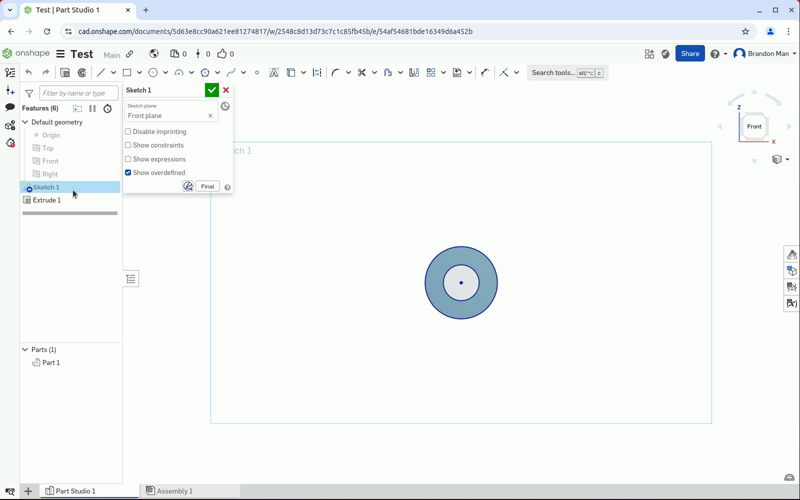
mouse_move(229, 92)
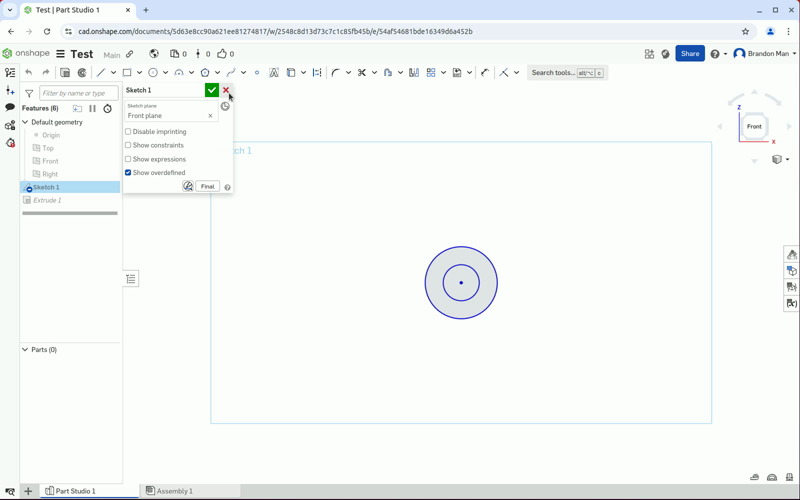
click(229, 92)
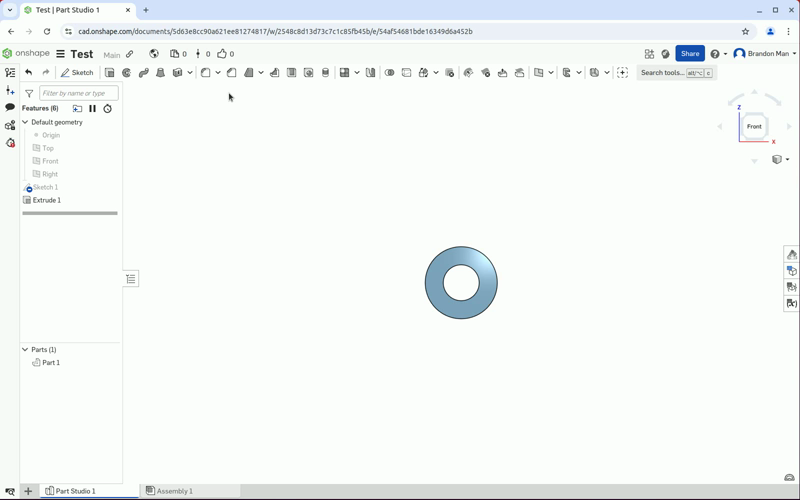
mouse_move(541, 75)
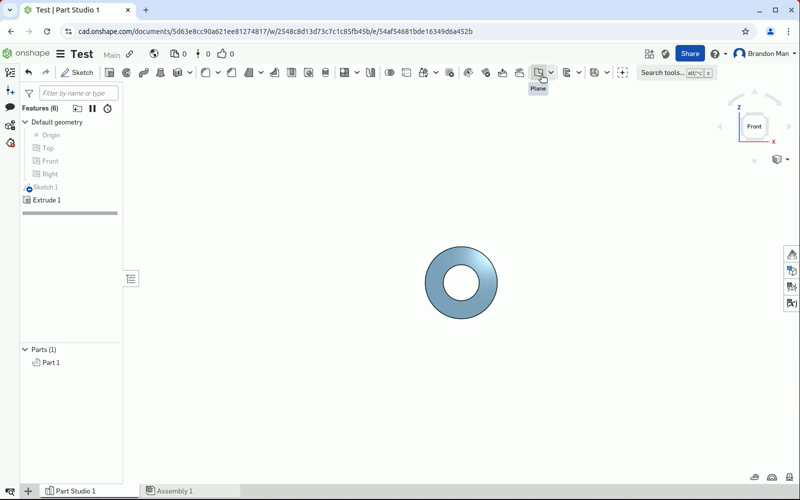
click(541, 75)
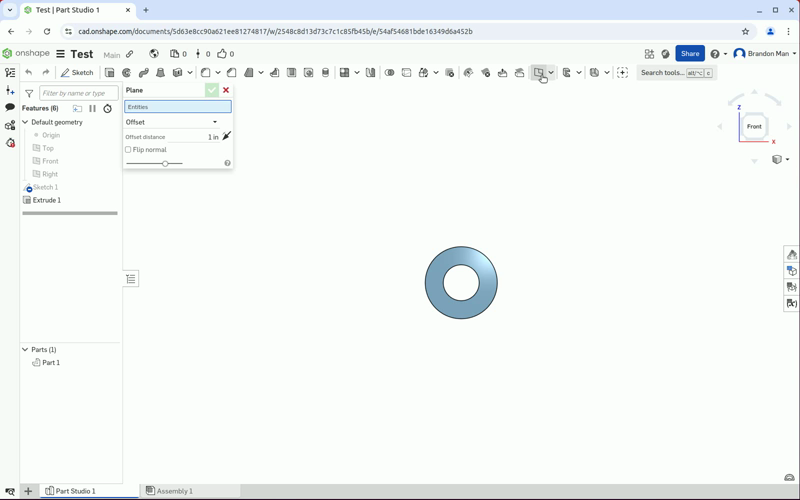
mouse_move(73, 163)
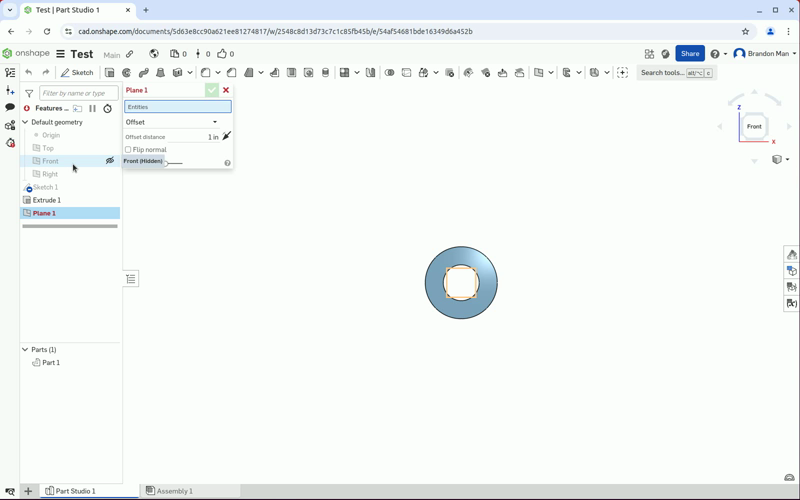
click(73, 163)
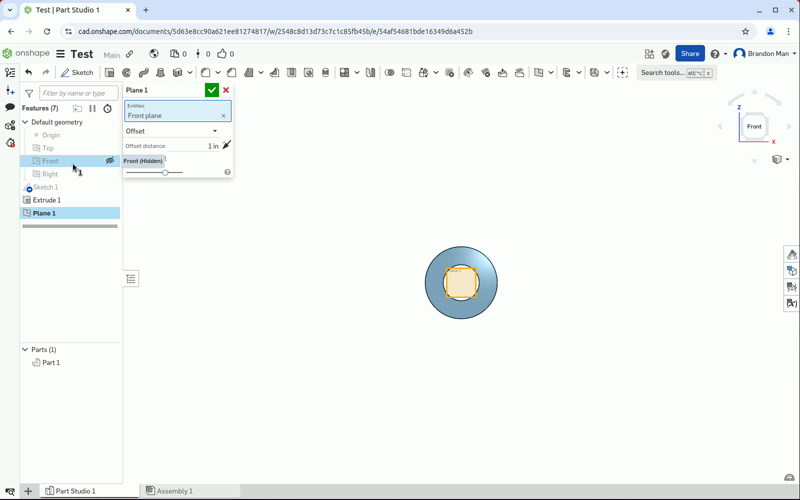
key(tab, 2)
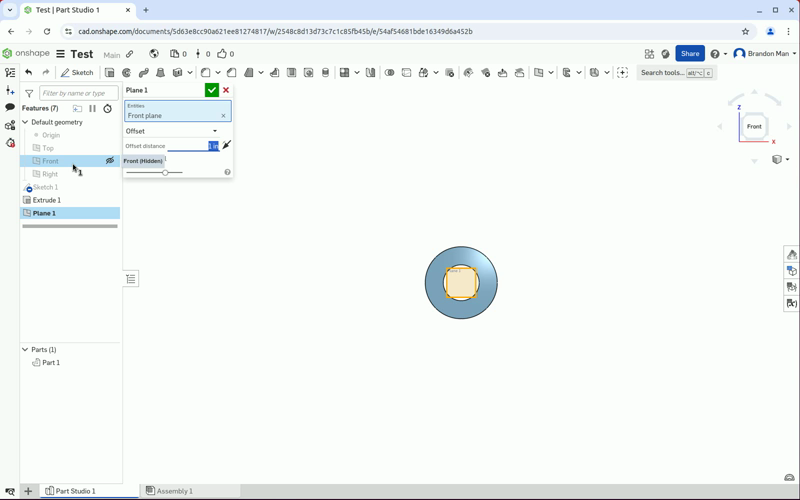
text(3.605)
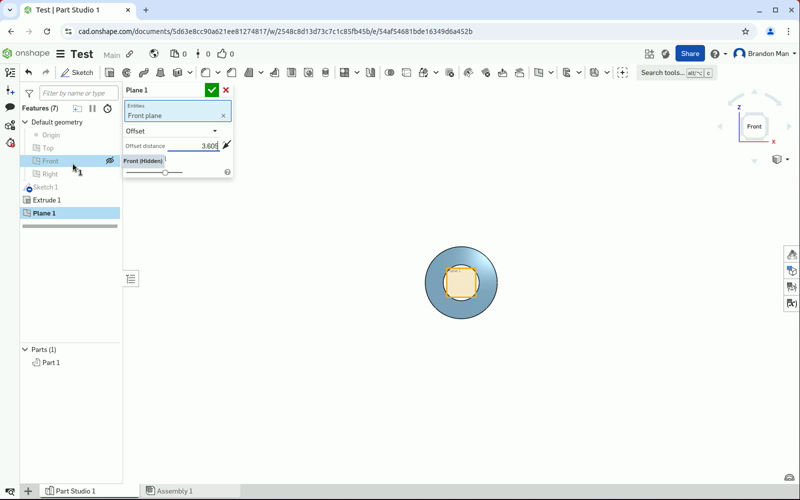
key(enter, 2)
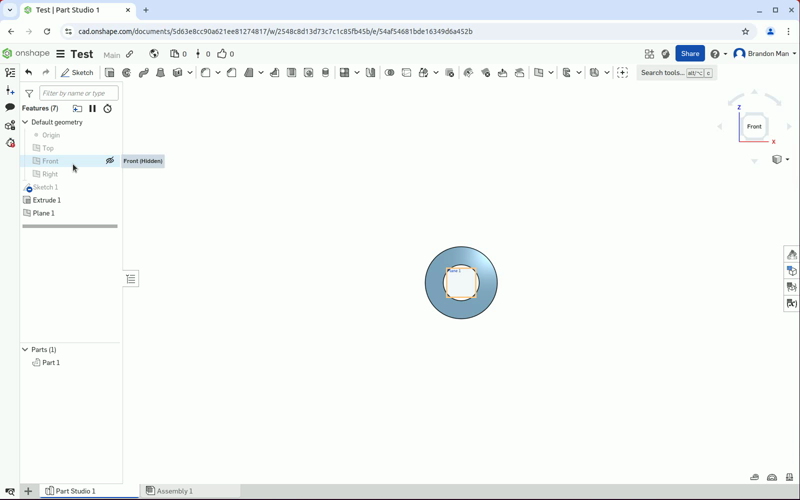
key(shift+s)
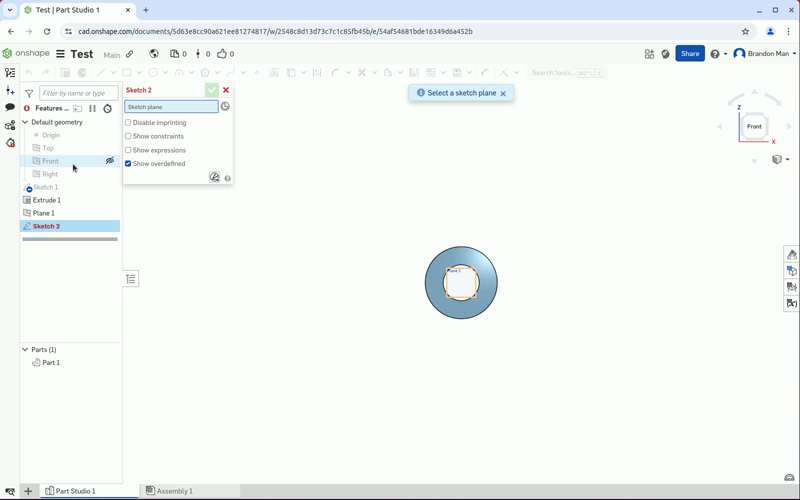
mouse_move(73, 215)
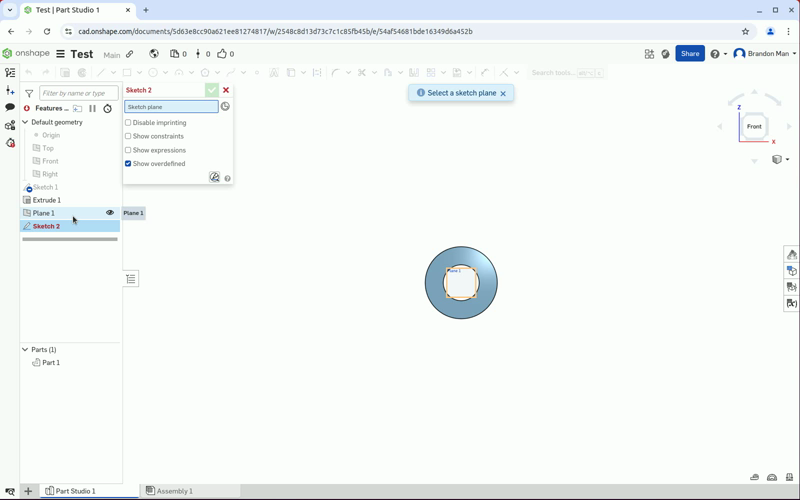
click(73, 215)
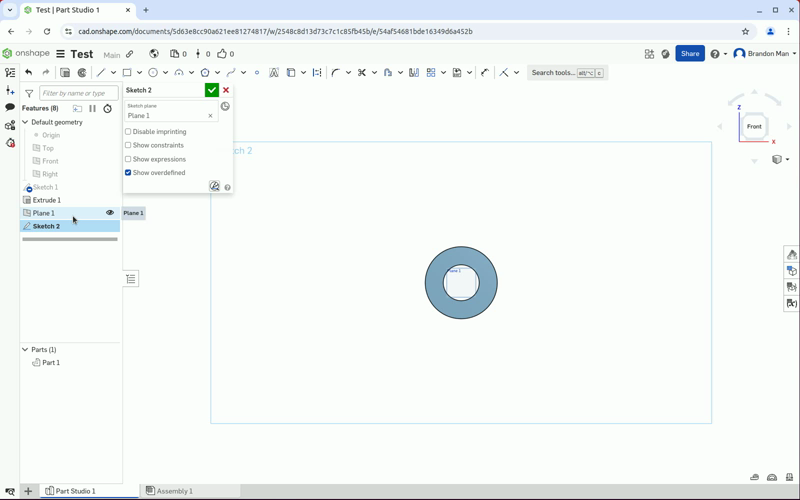
mouse_move(73, 352)
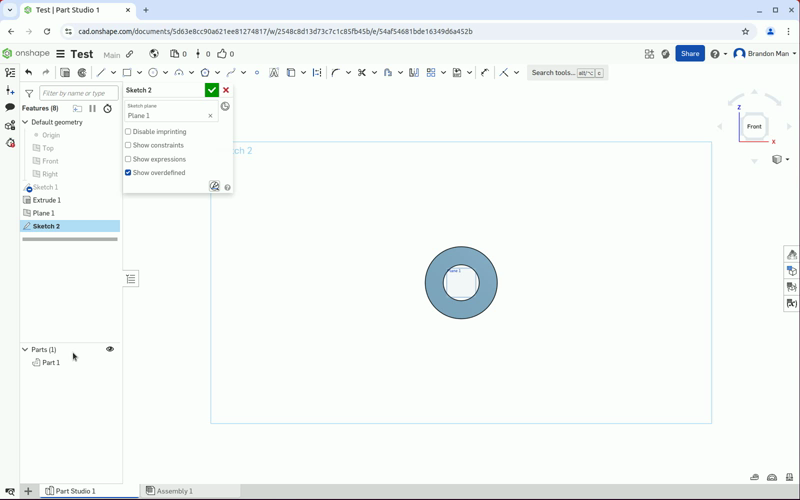
key(y)
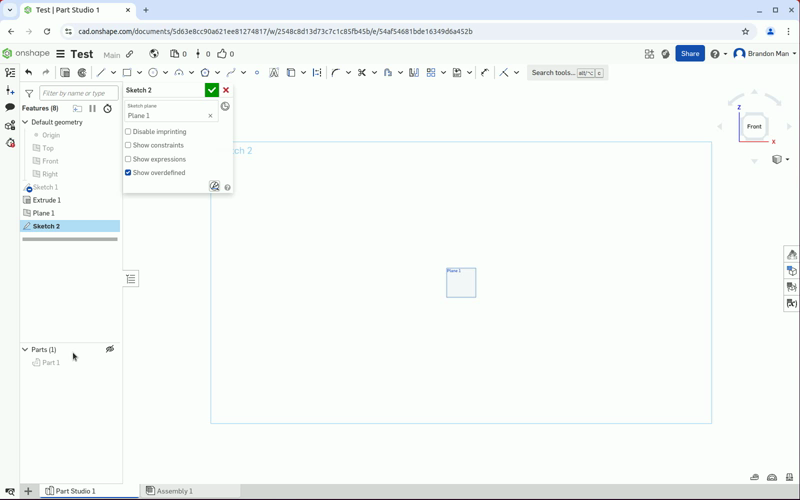
key(c)
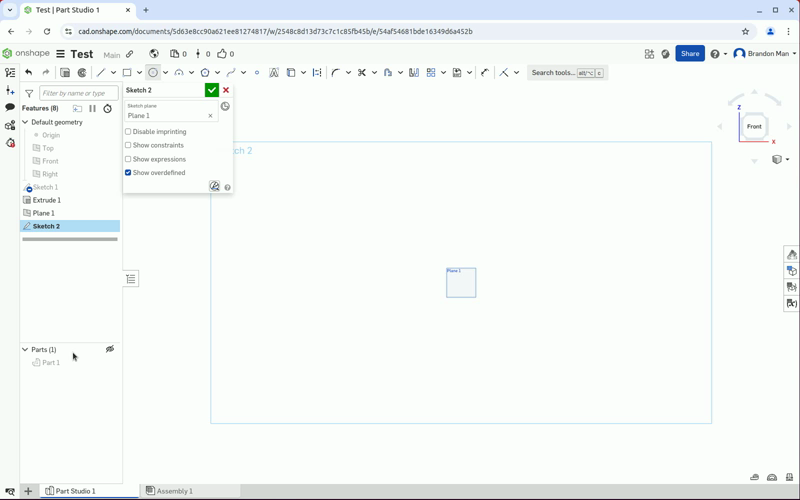
key_down(shift)
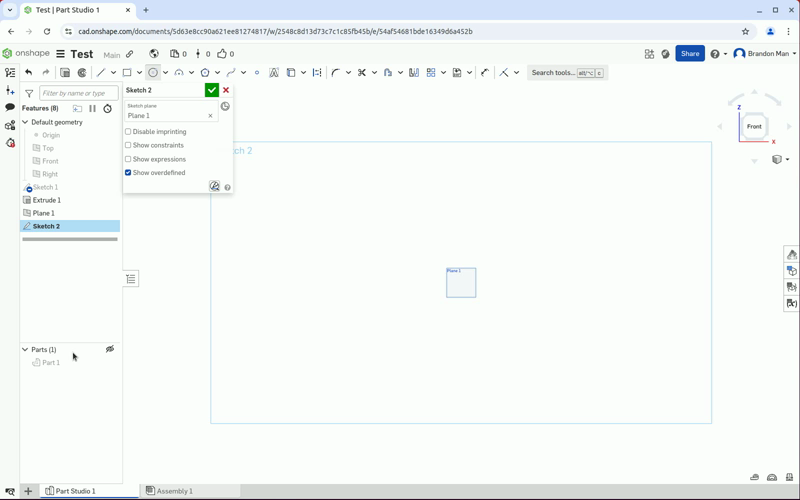
mouse_move(460, 282)
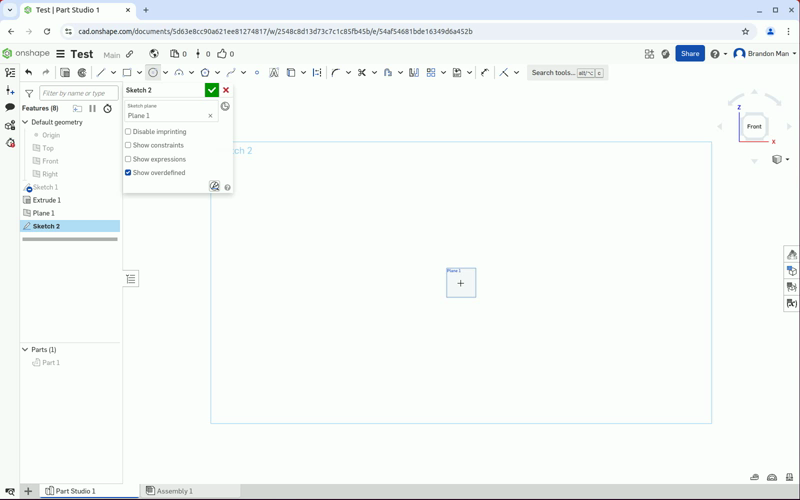
click(460, 282)
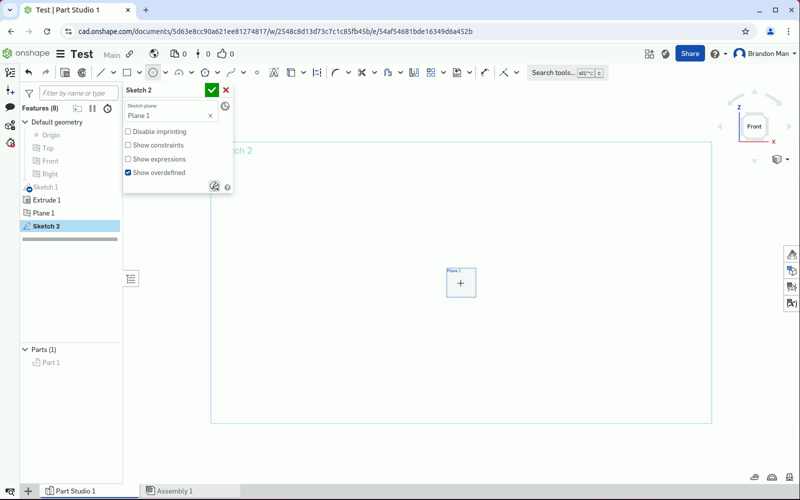
key_up(shift)
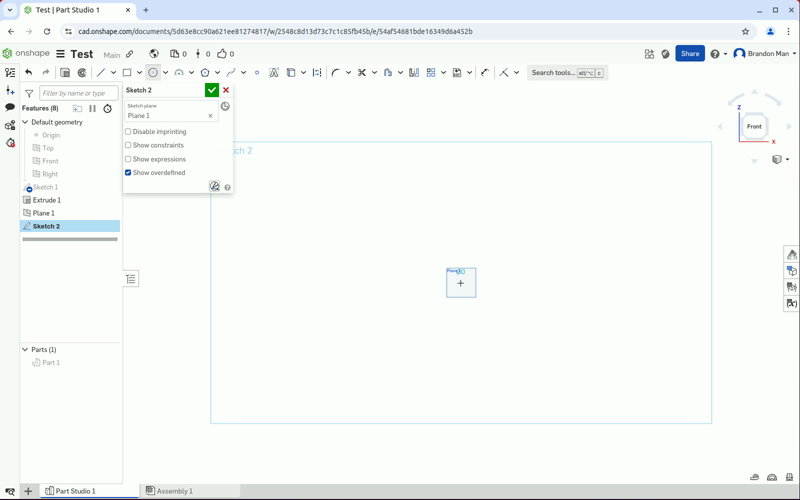
mouse_move(492, 282)
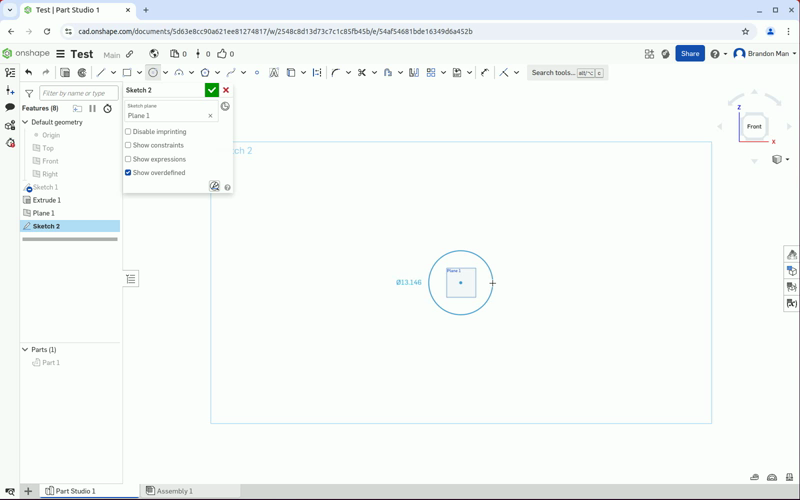
click(492, 282)
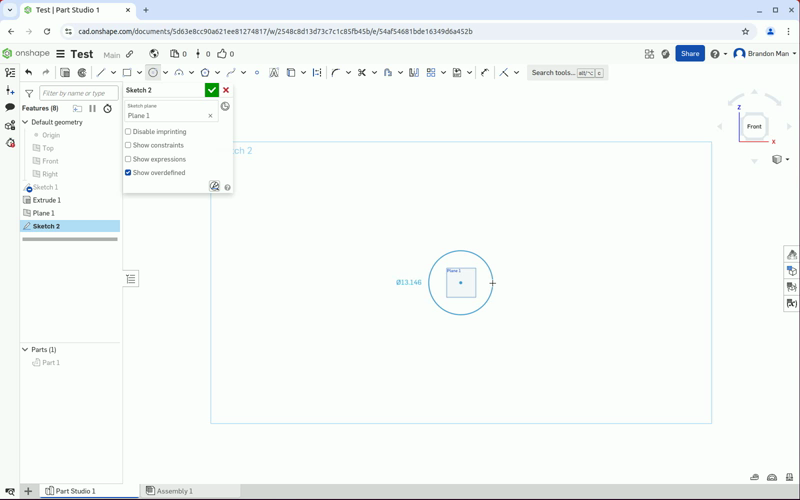
key(esc)
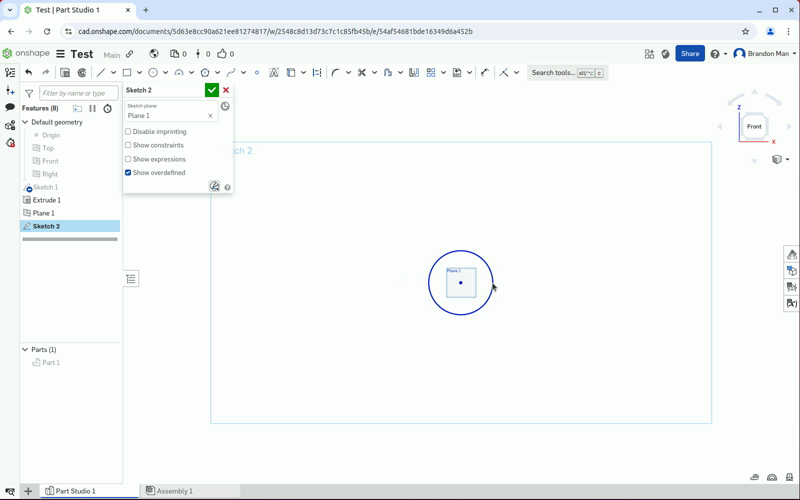
key(c)
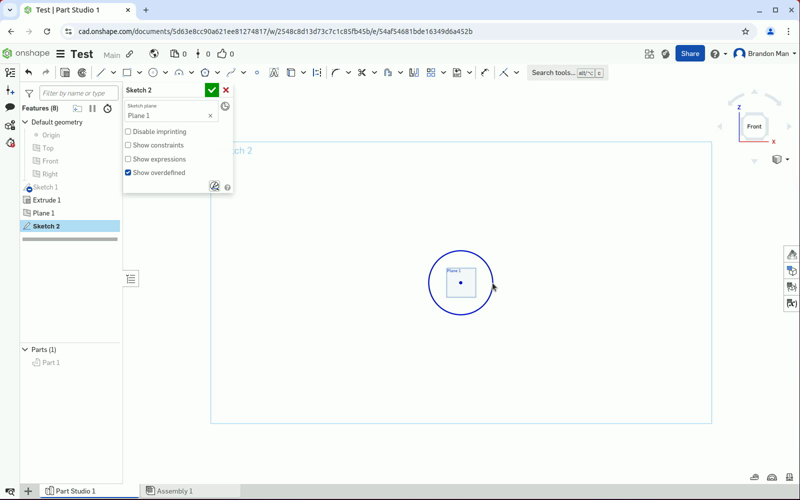
key_down(shift)
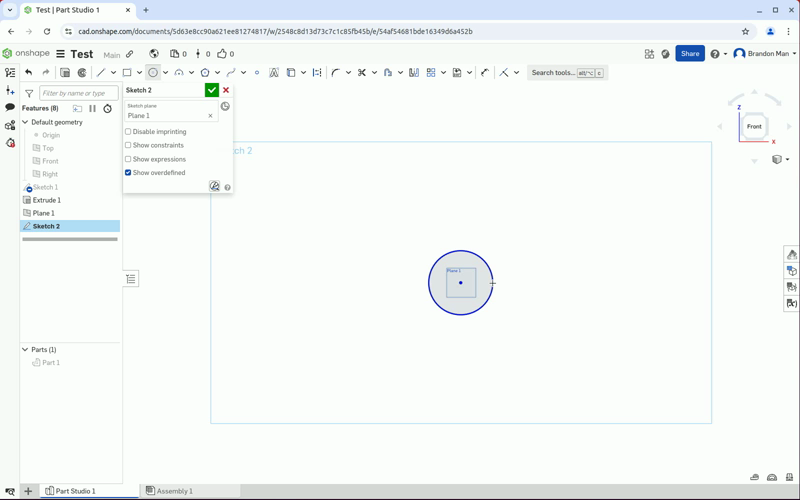
mouse_move(460, 282)
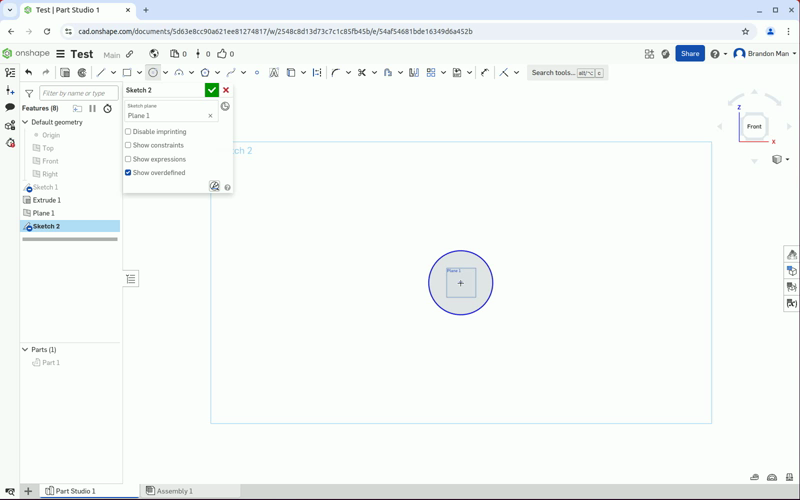
click(460, 282)
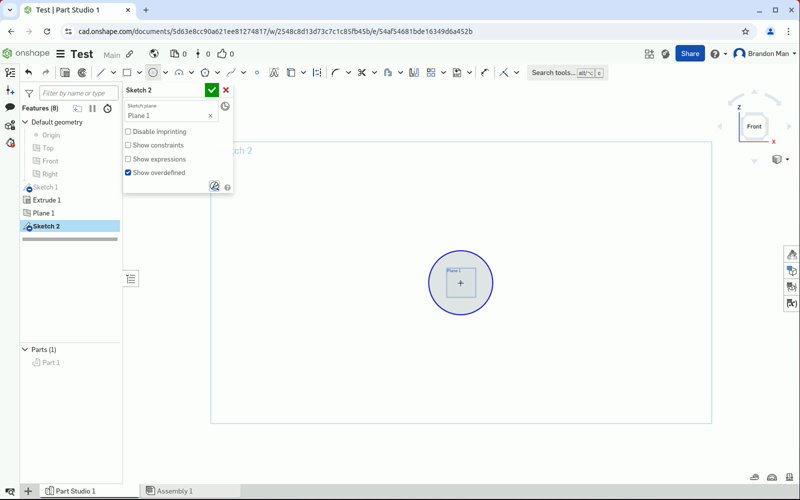
key_up(shift)
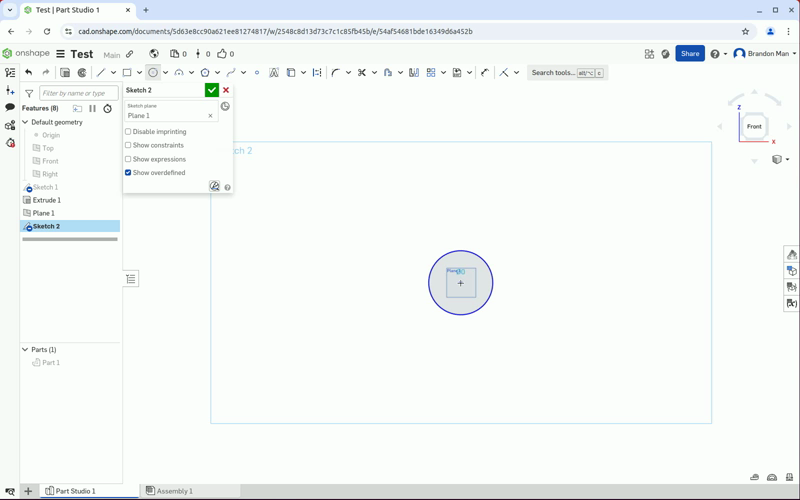
mouse_move(478, 282)
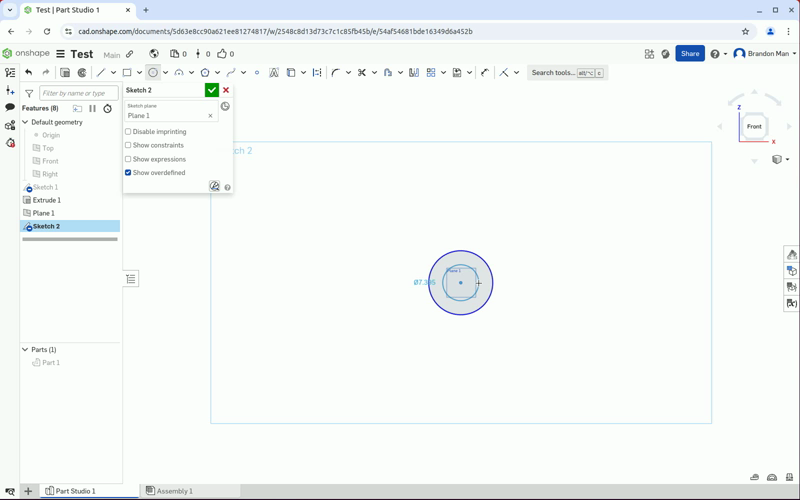
click(478, 282)
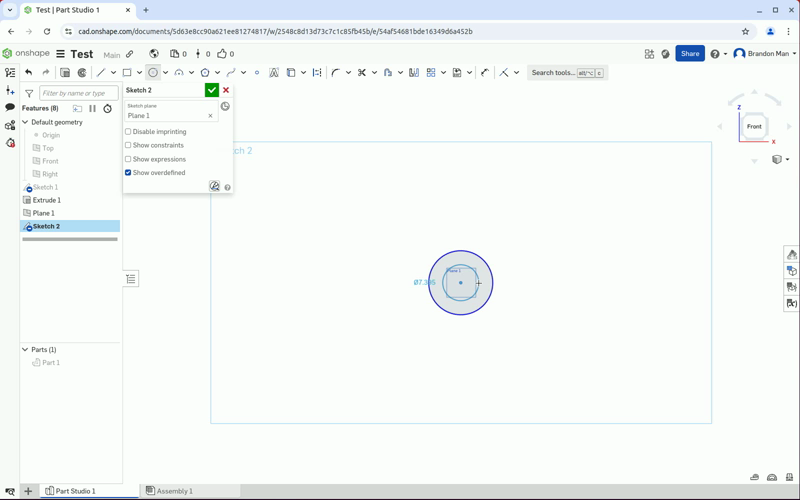
key(esc)
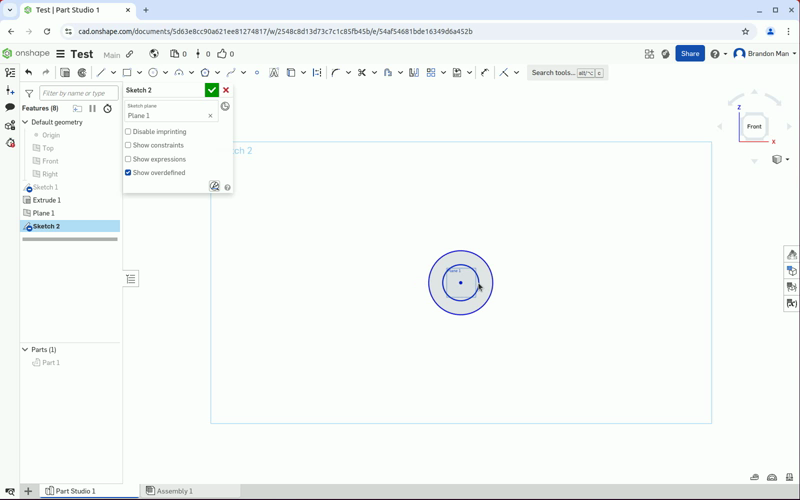
mouse_move(440, 298)
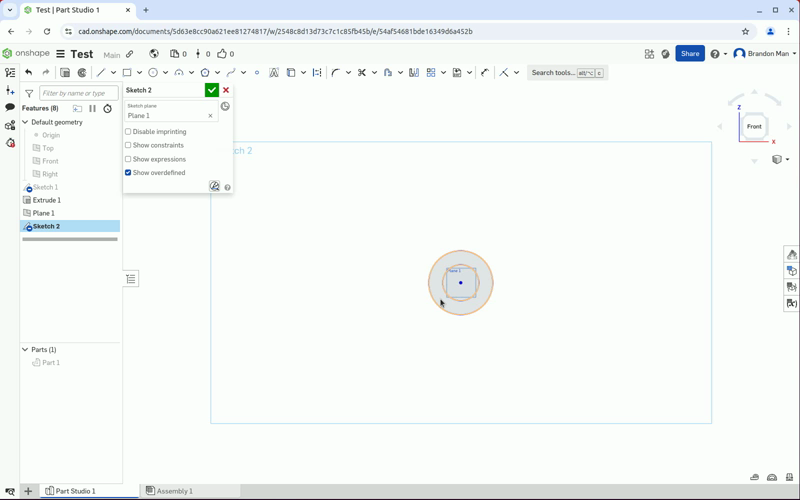
click(440, 298)
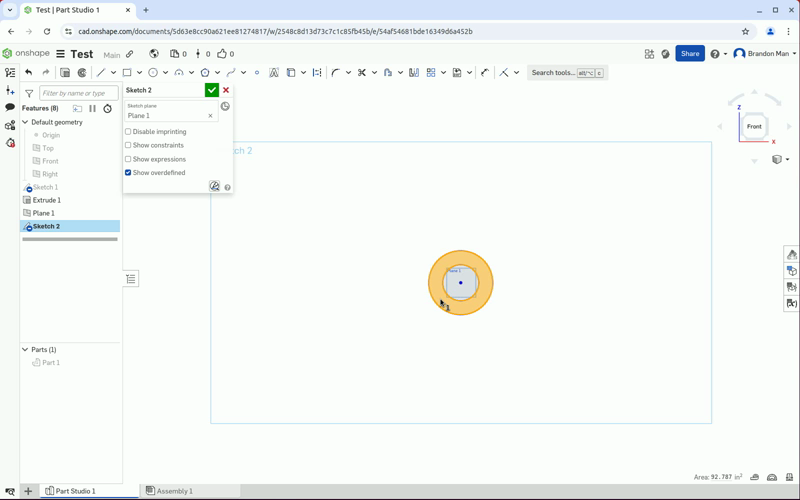
mouse_move(73, 352)
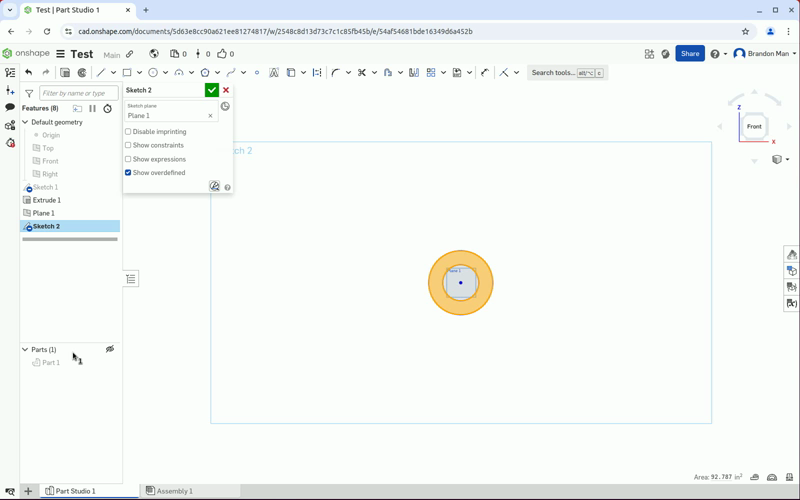
key(shift+y)
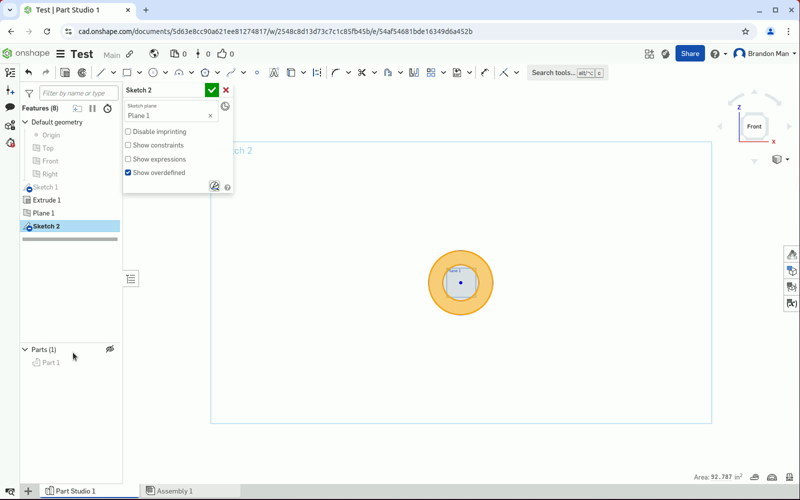
key(shift+e)
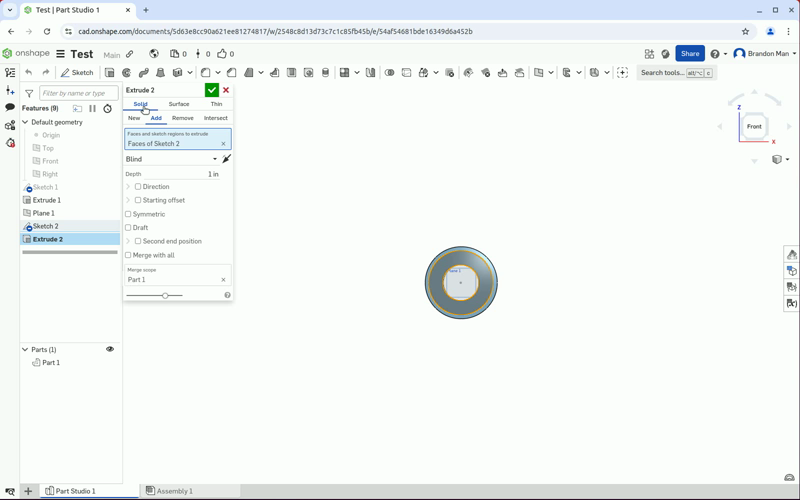
mouse_move(143, 106)
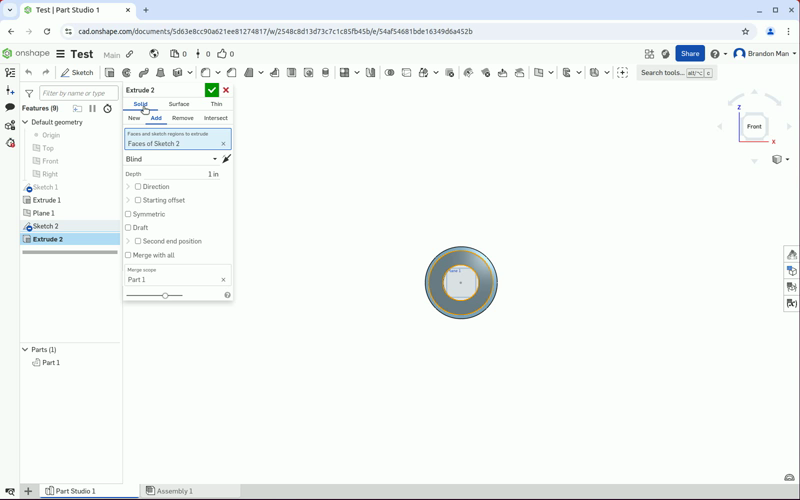
click(143, 106)
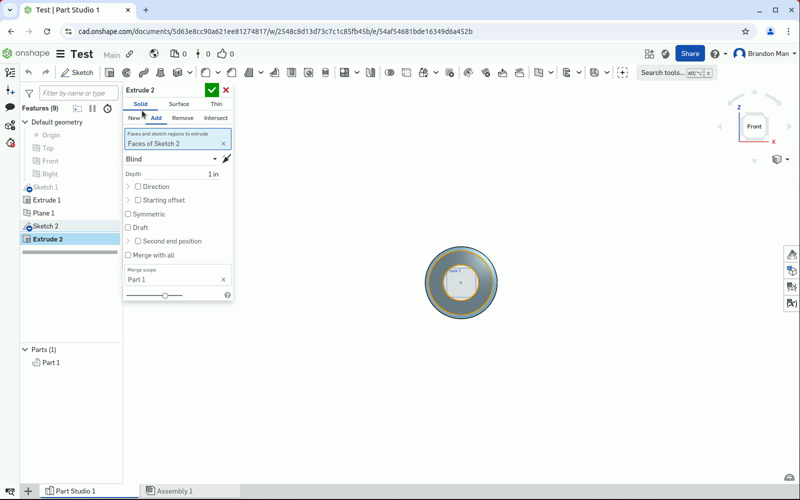
mouse_move(137, 120)
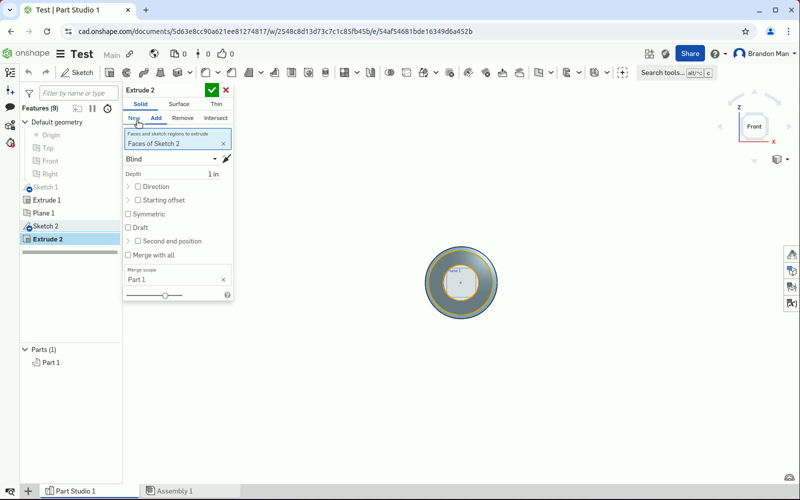
click(137, 120)
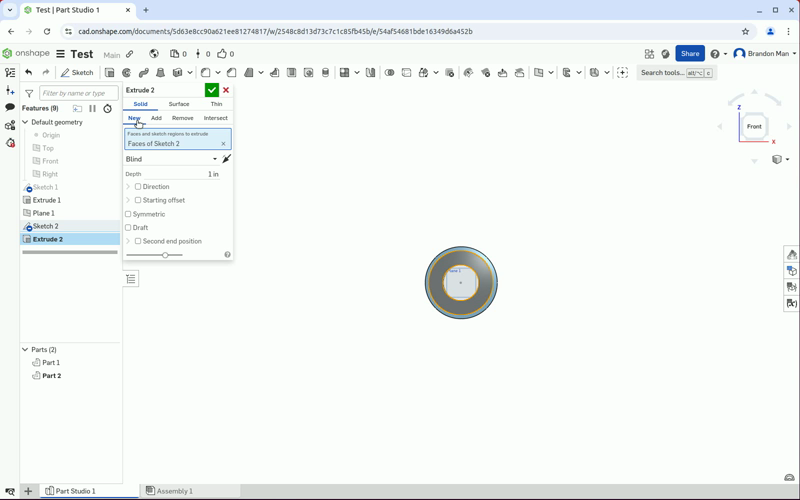
key(tab, 4)
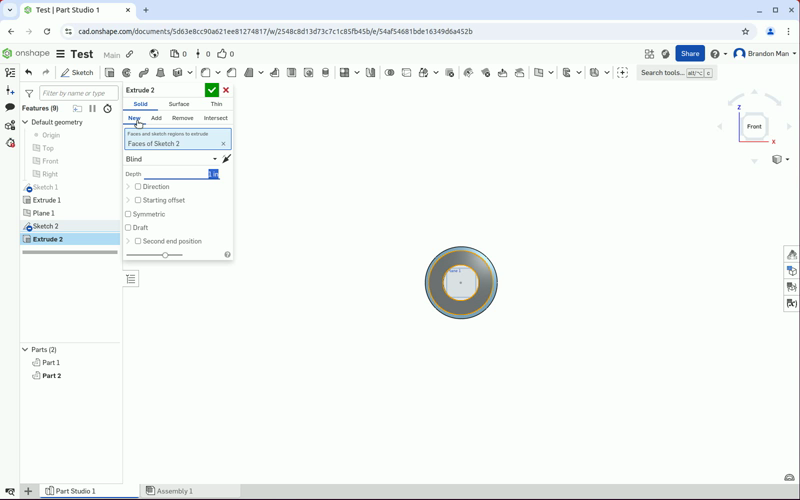
text(1.204)
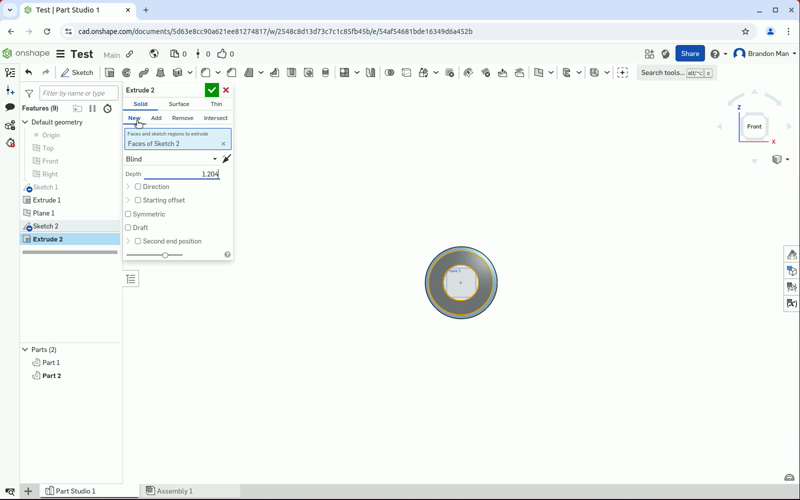
key(enter)
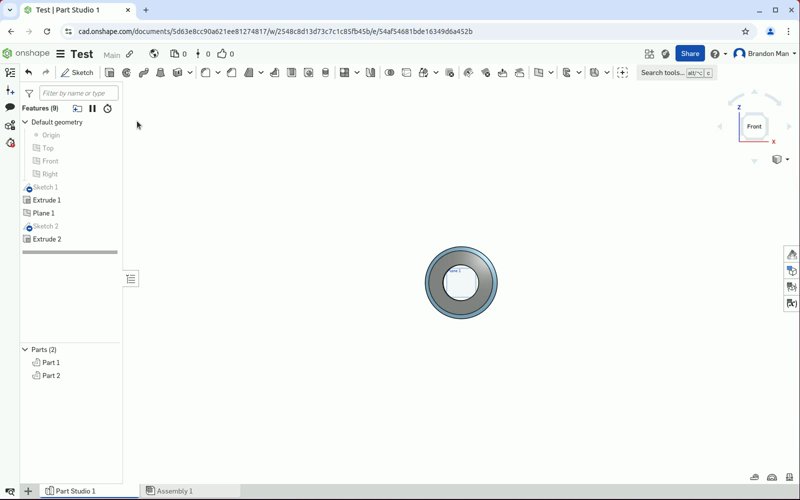
key(shift+h)
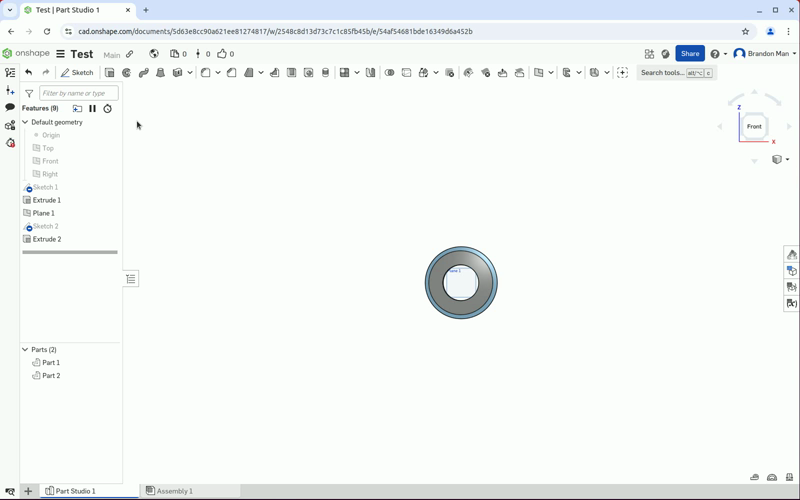
key(shift+h)
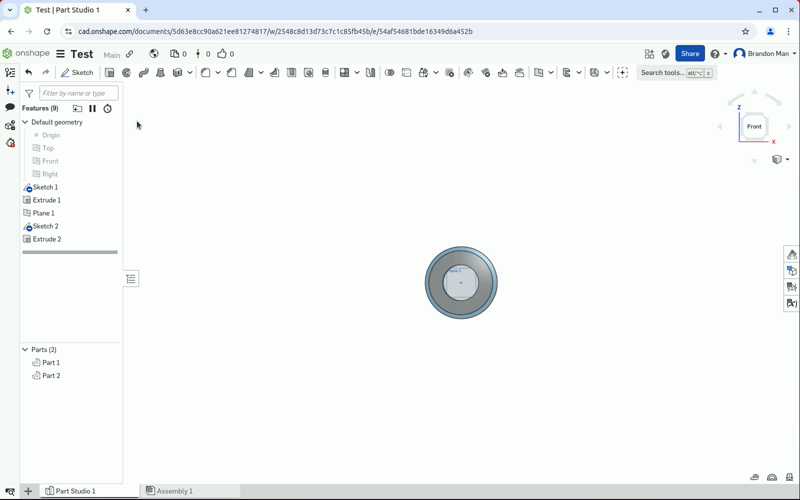
key(shift+7)
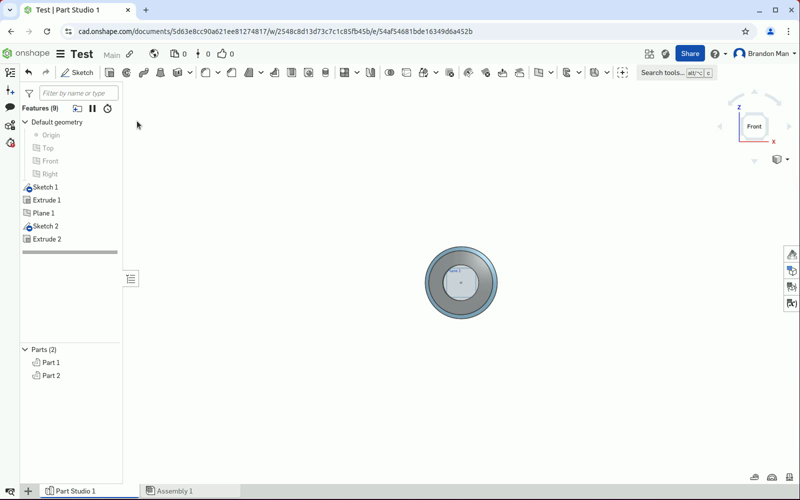
key(left, 2)
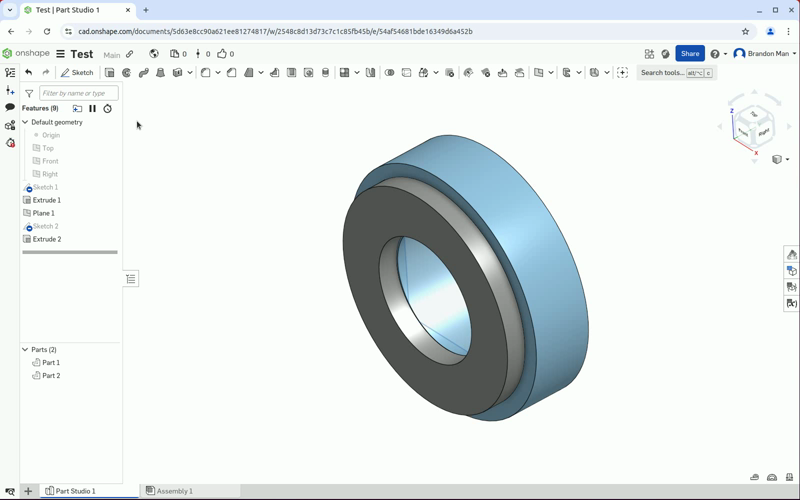
key(down, 2)
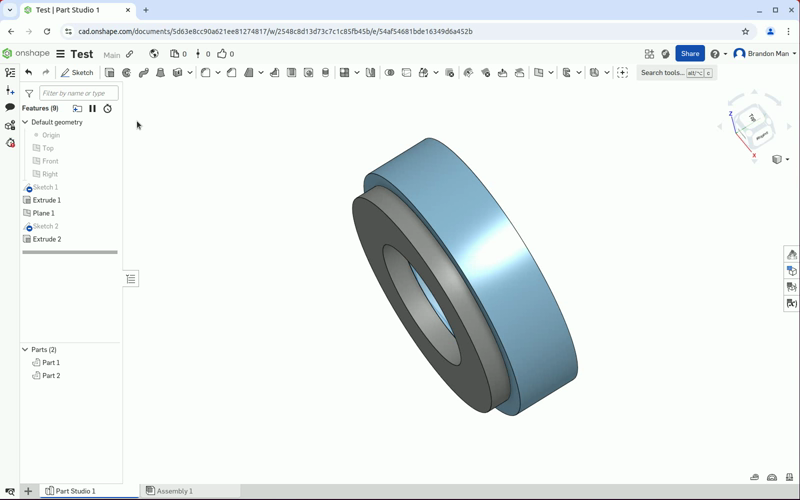
key(up, 2)
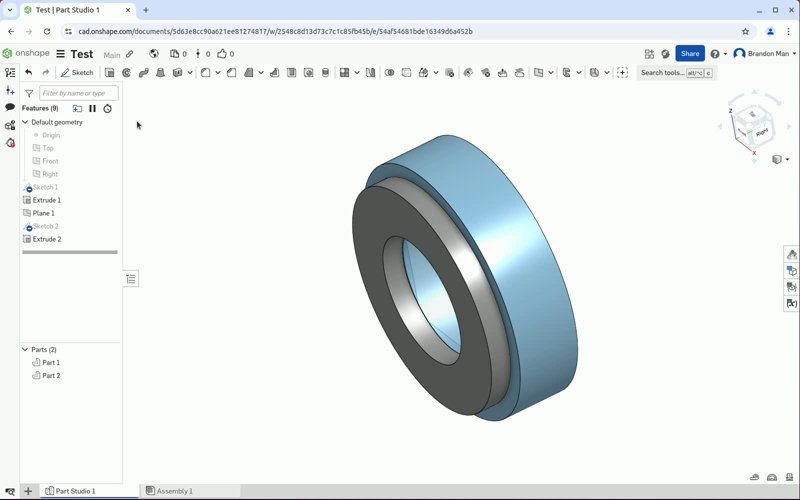
key(right, 2)
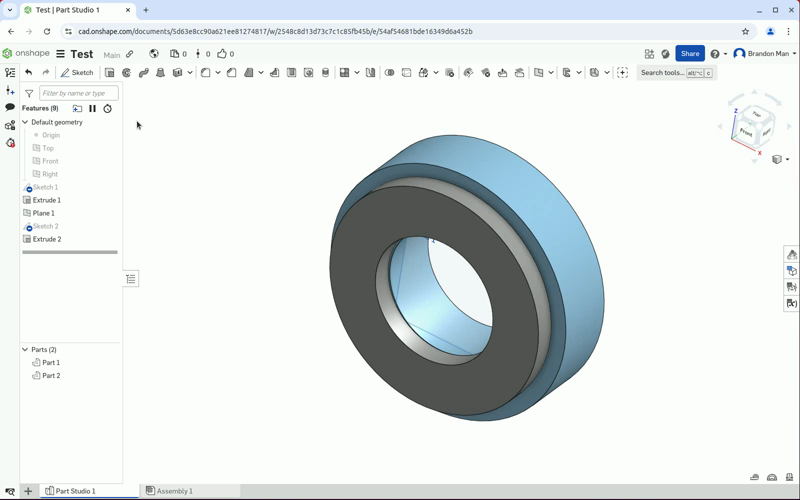
mouse_move(73, 189)
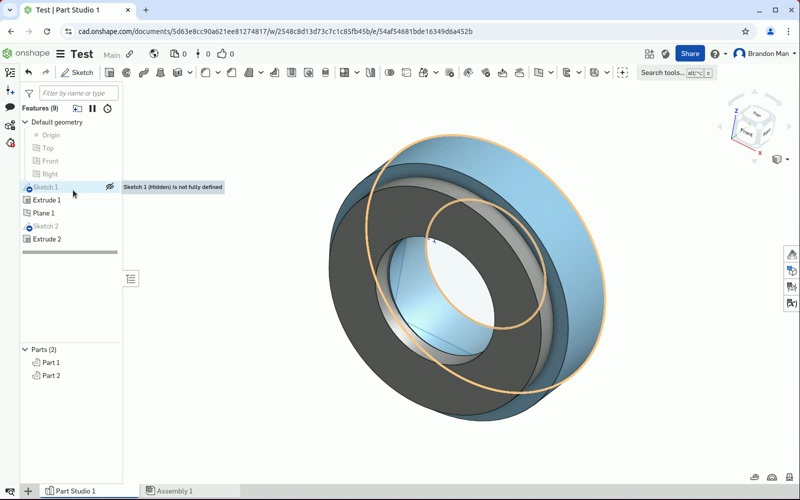
click(73, 189)